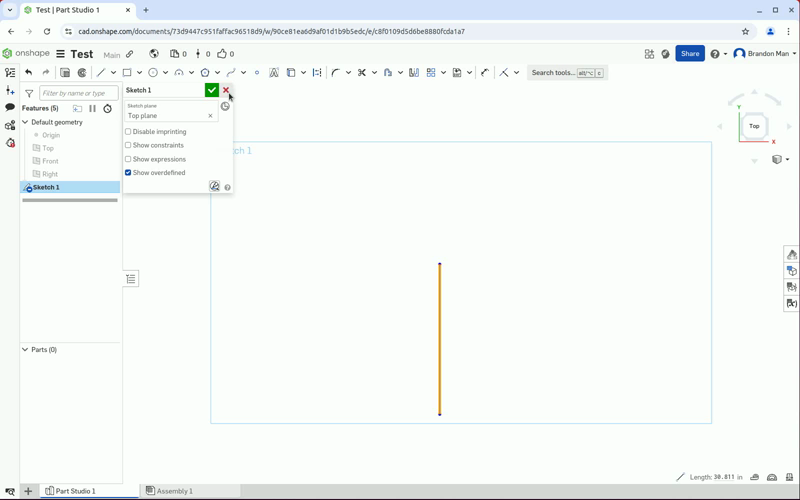
key(shift+h)
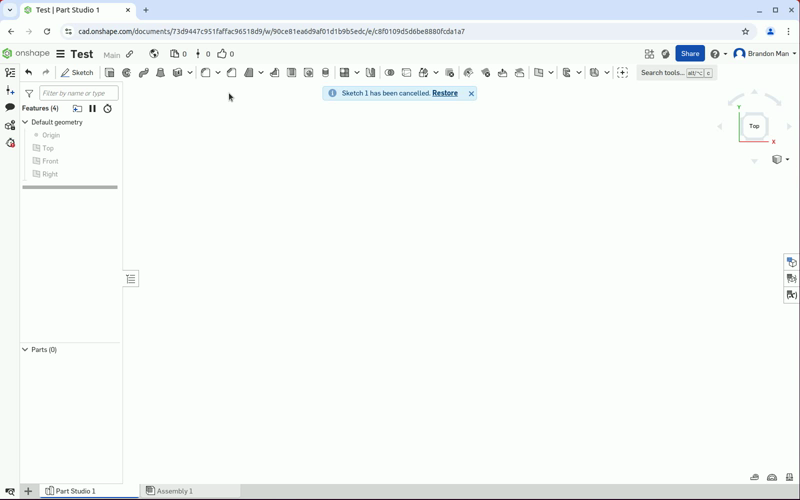
mouse_move(73, 352)
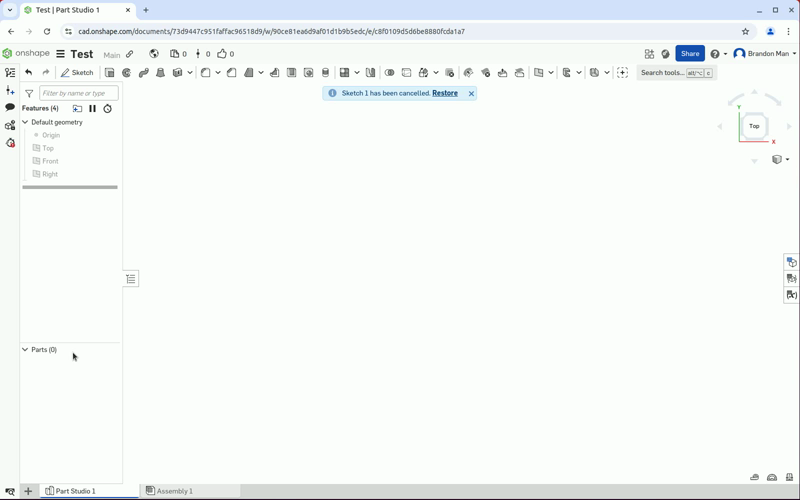
key(y)
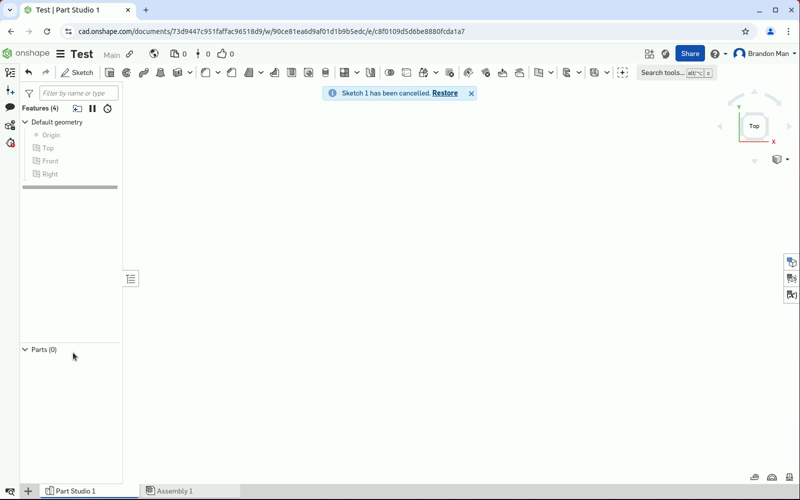
key(shift+p)
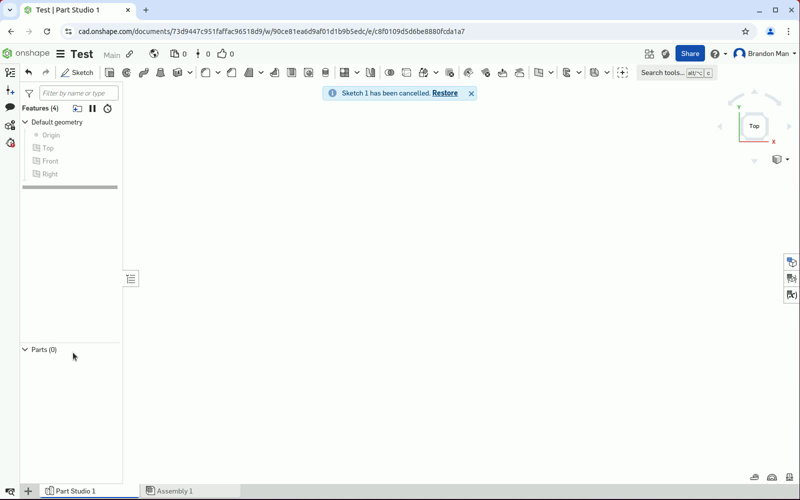
key(space)
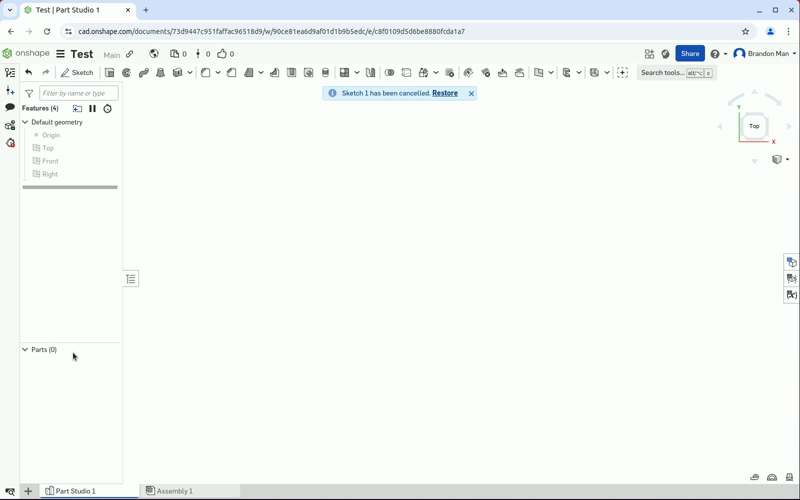
key_down(shift)
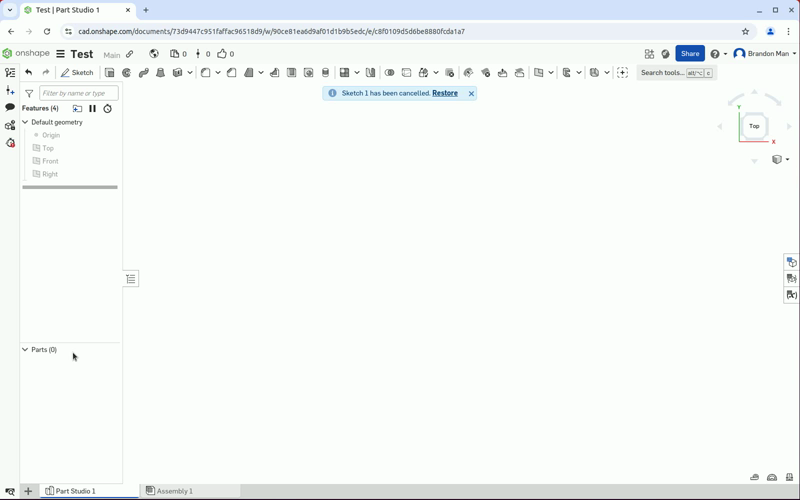
key(up)
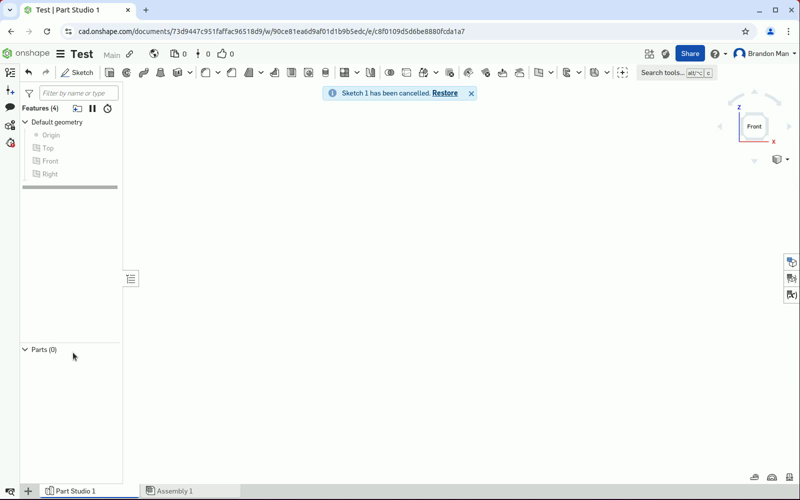
key_up(shift)
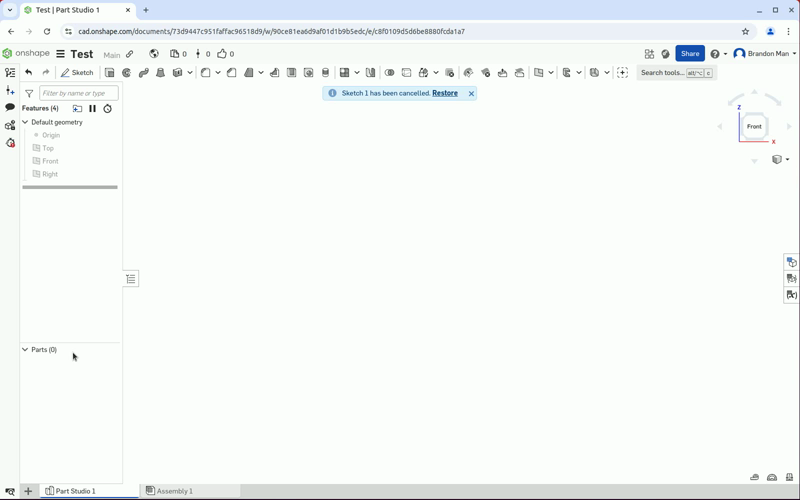
mouse_move(73, 352)
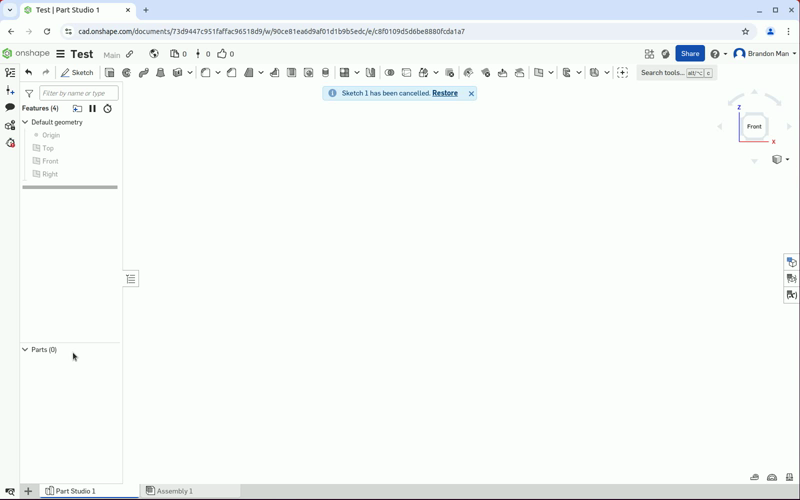
key(shift+y)
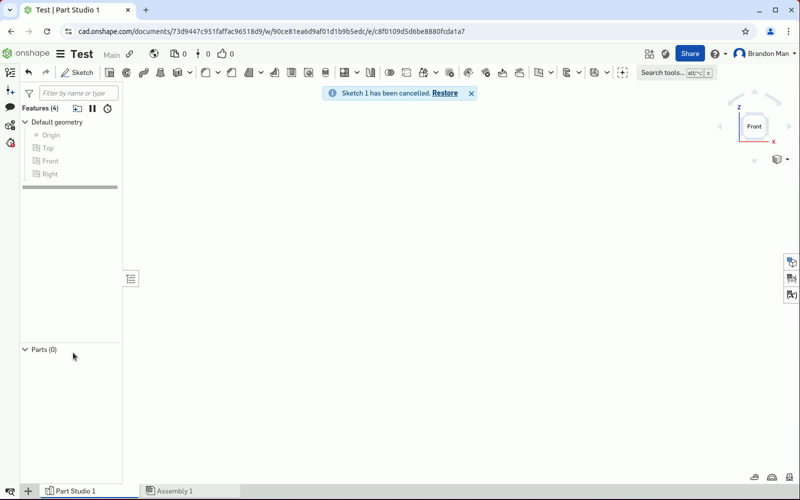
key(shift+s)
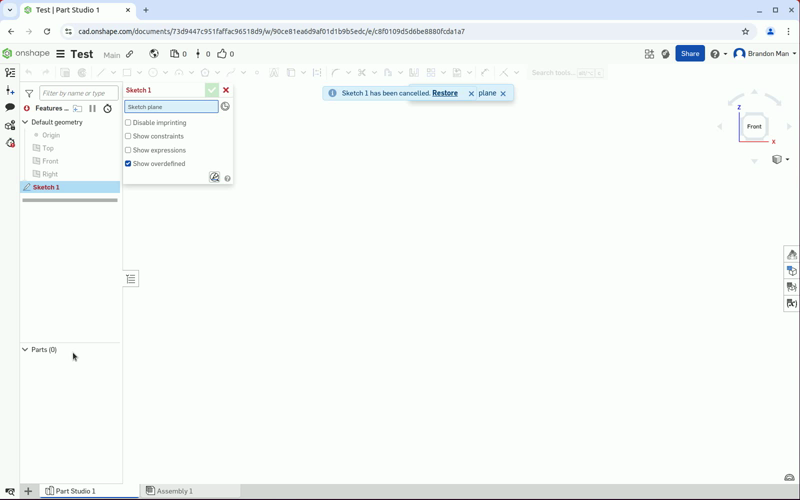
mouse_move(73, 163)
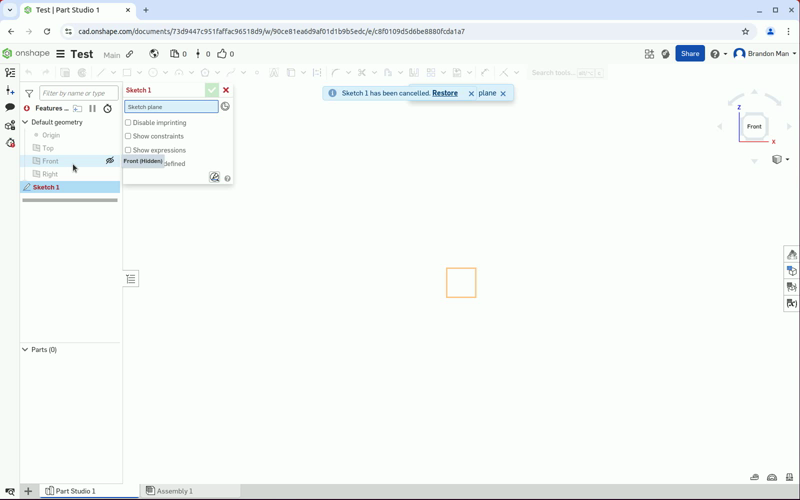
click(73, 163)
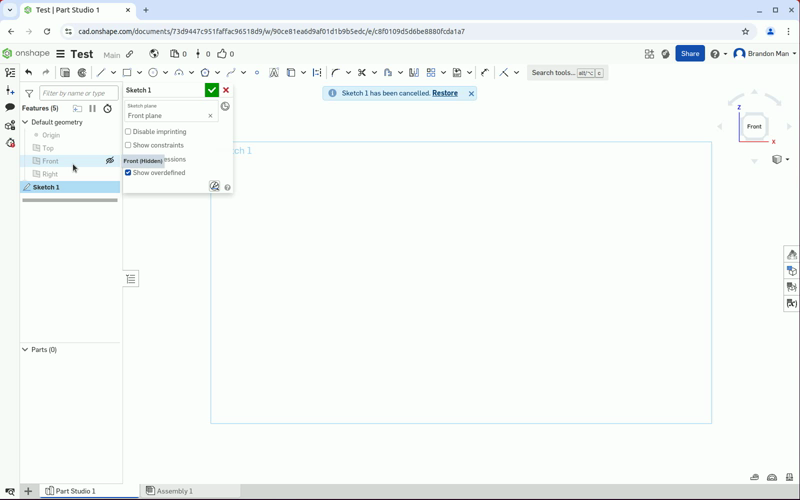
mouse_move(73, 352)
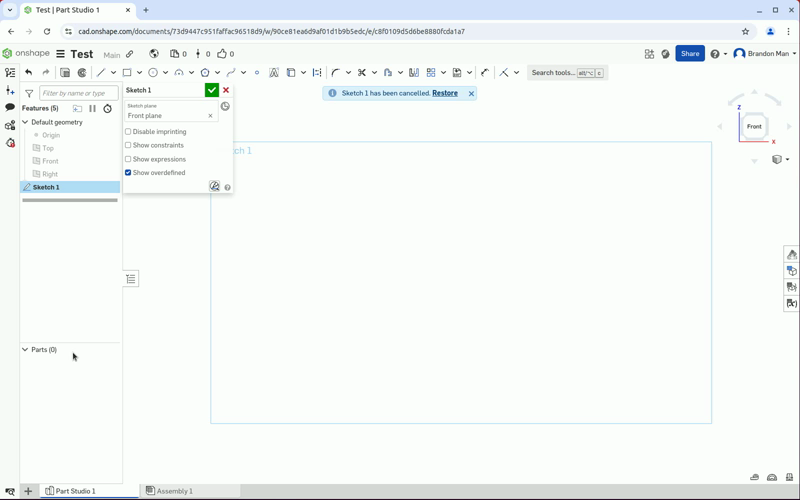
key(y)
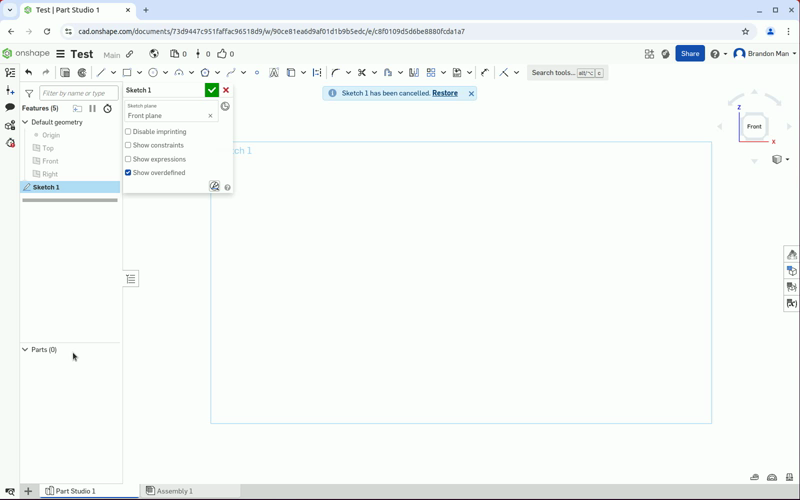
key(l)
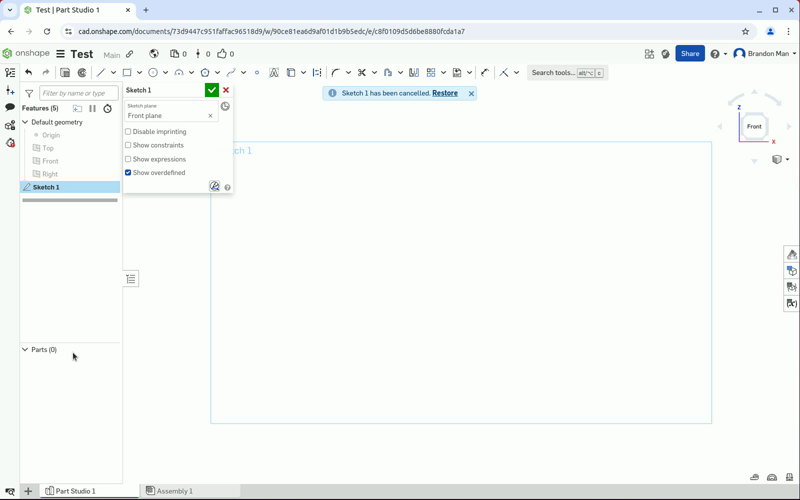
key_down(shift)
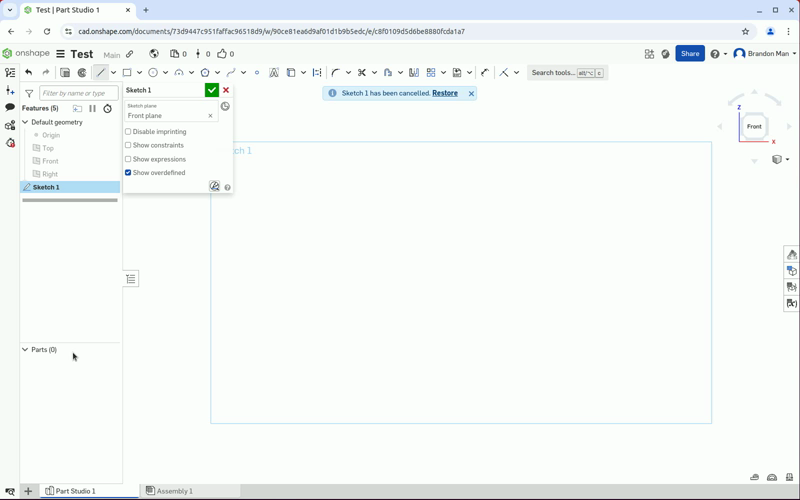
mouse_move(363, 260)
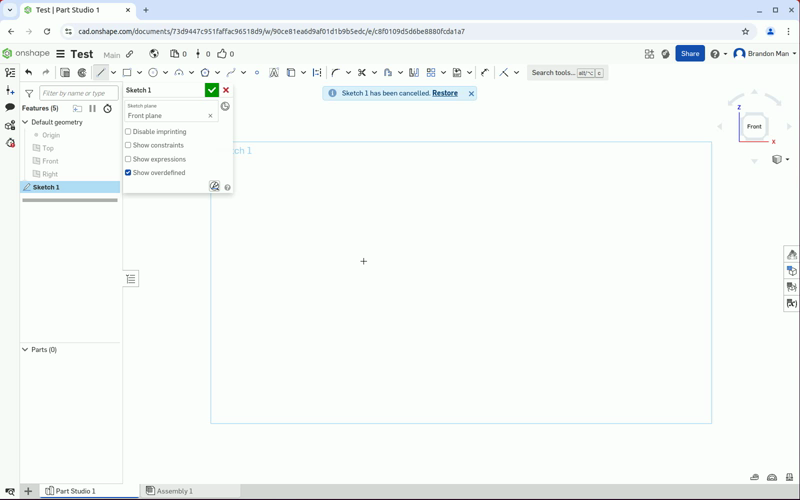
click(363, 260)
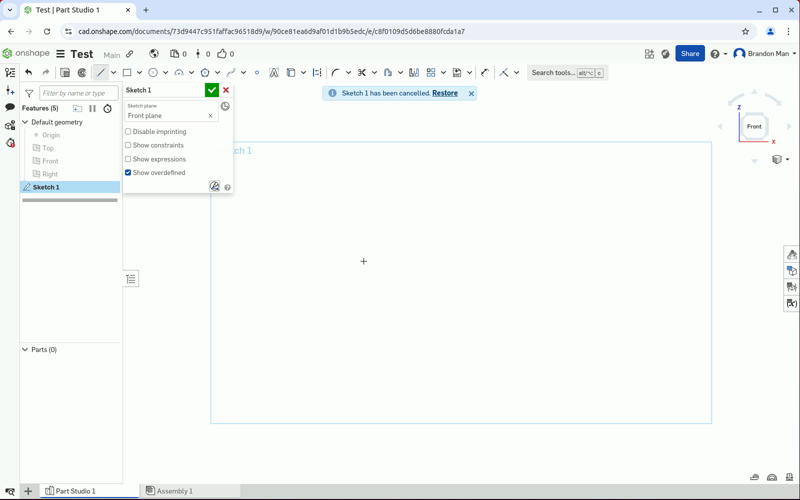
key_up(shift)
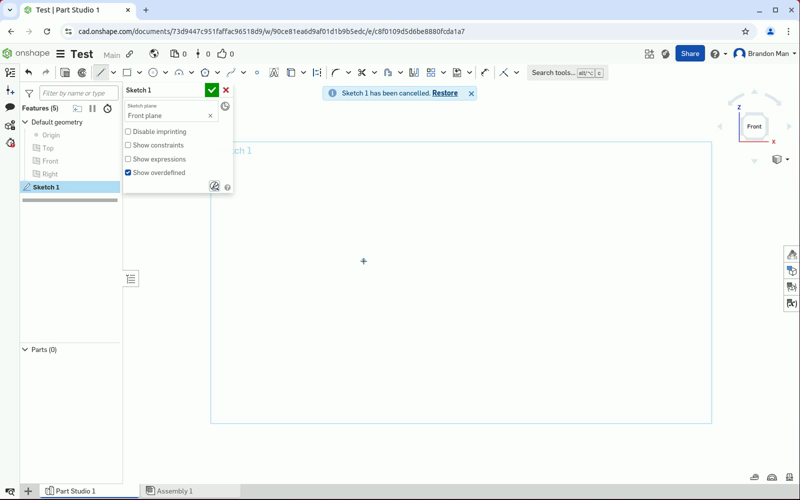
key_down(shift)
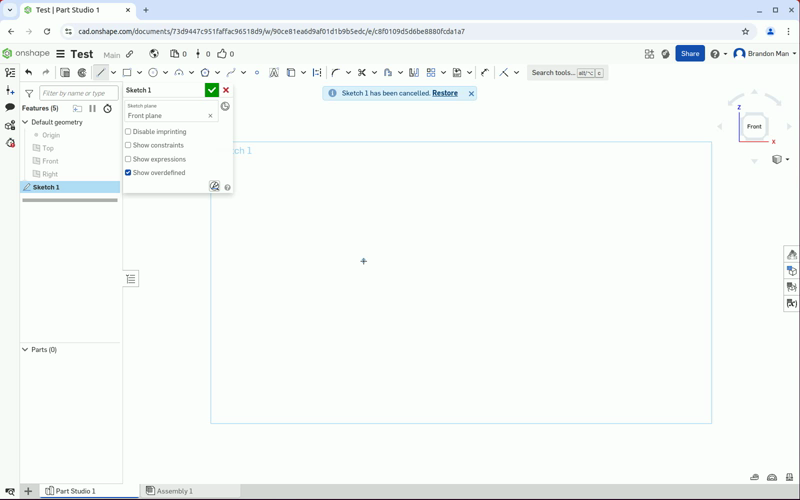
mouse_move(381, 344)
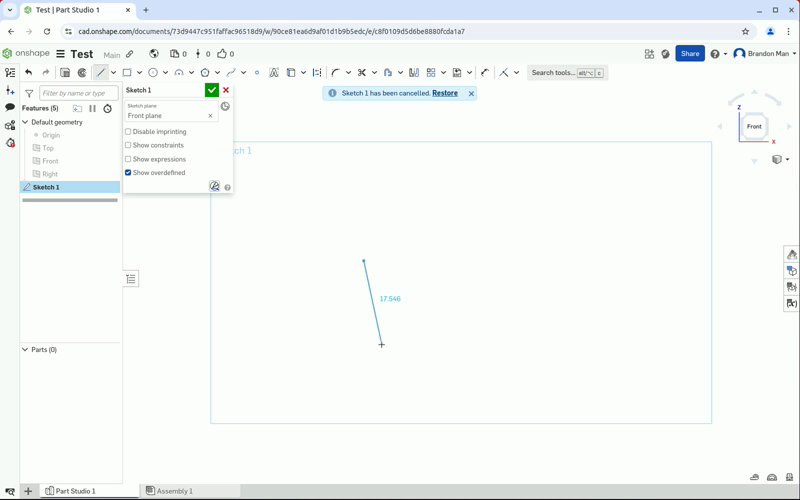
click(381, 344)
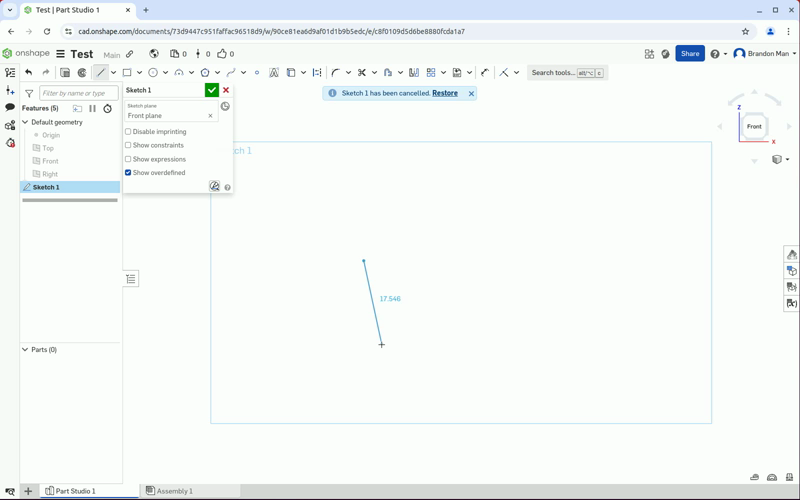
key_up(shift)
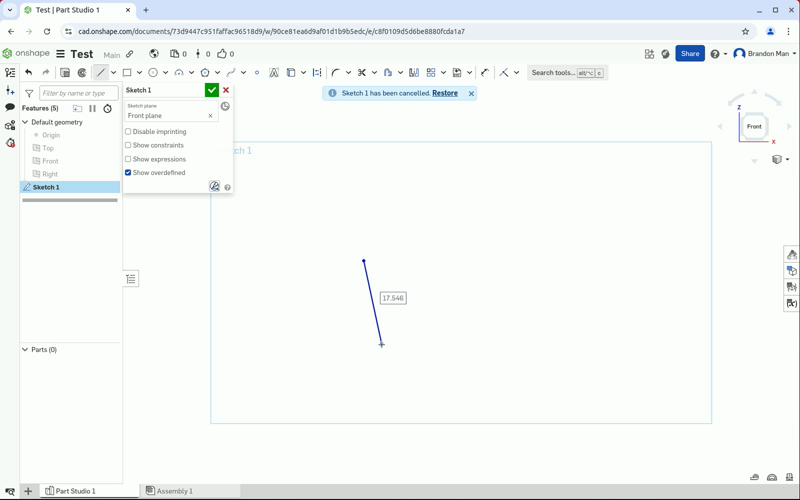
key_down(shift)
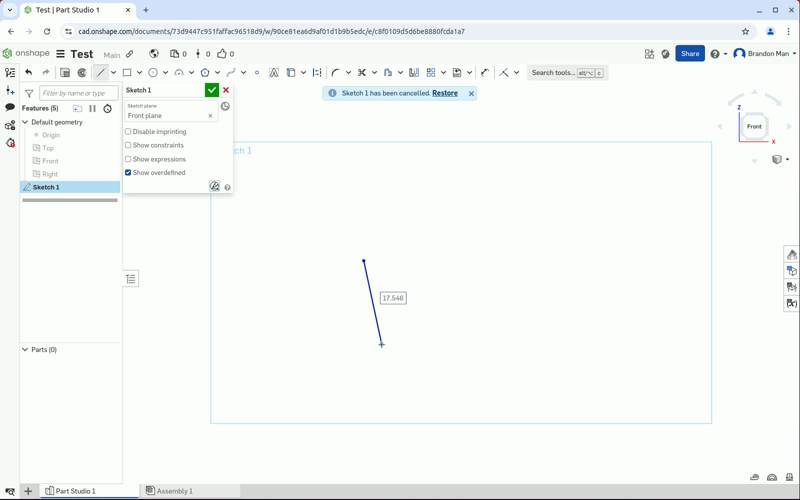
mouse_move(461, 383)
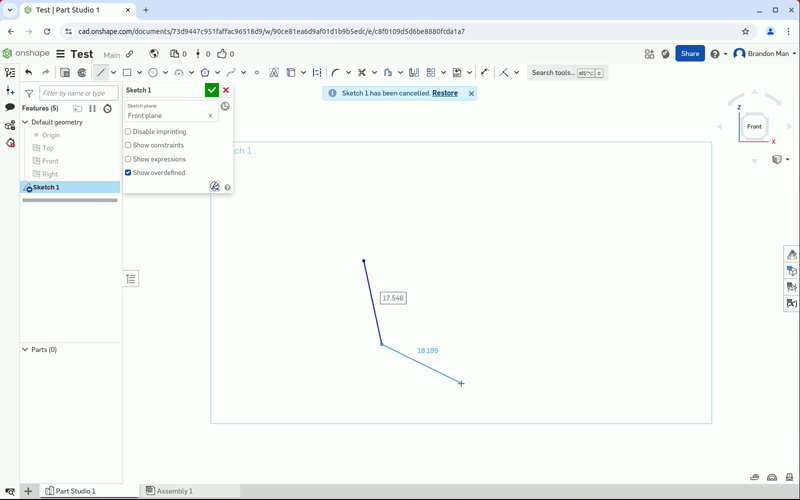
click(461, 383)
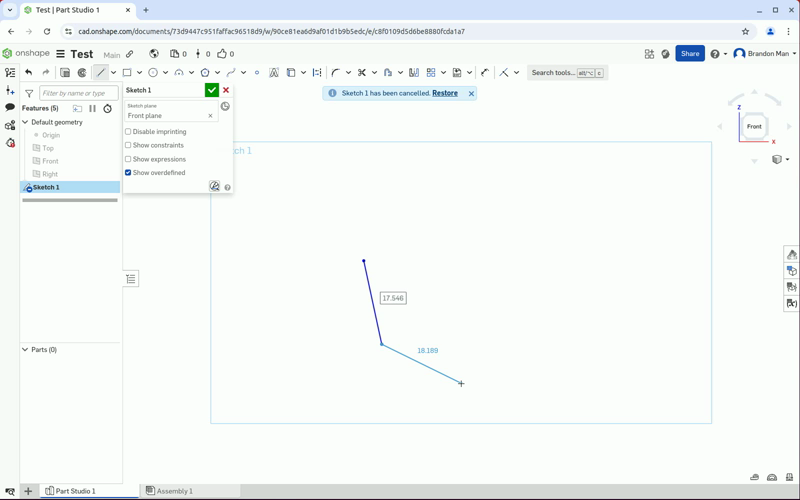
key_up(shift)
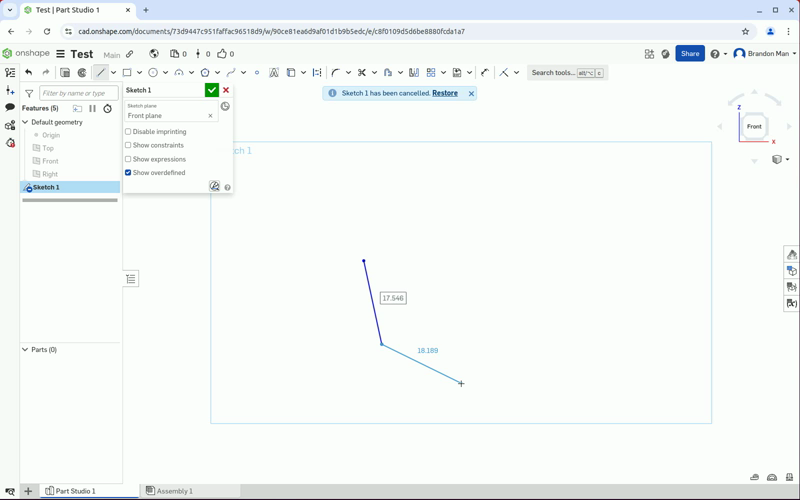
key_down(shift)
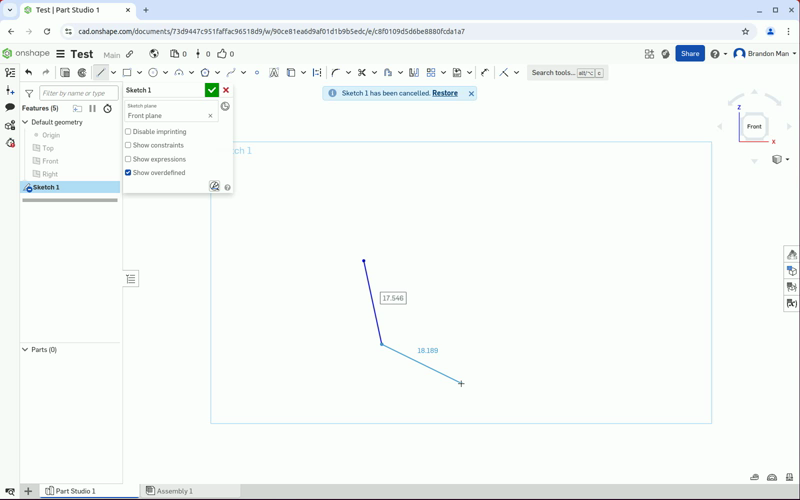
mouse_move(538, 344)
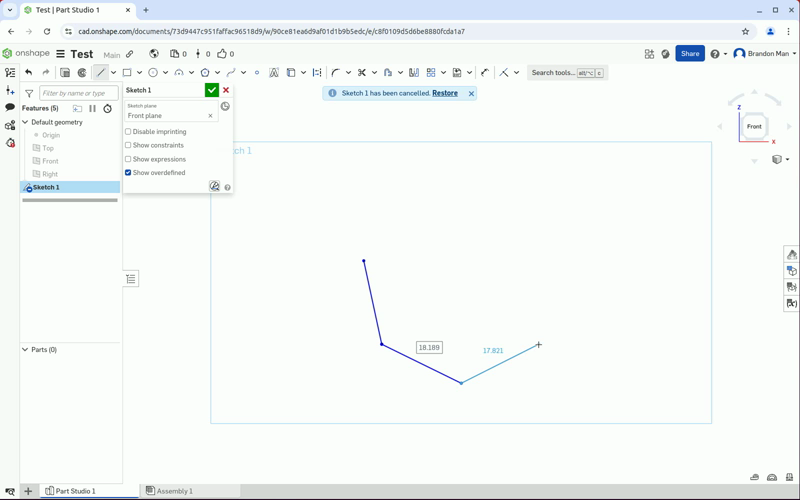
click(538, 344)
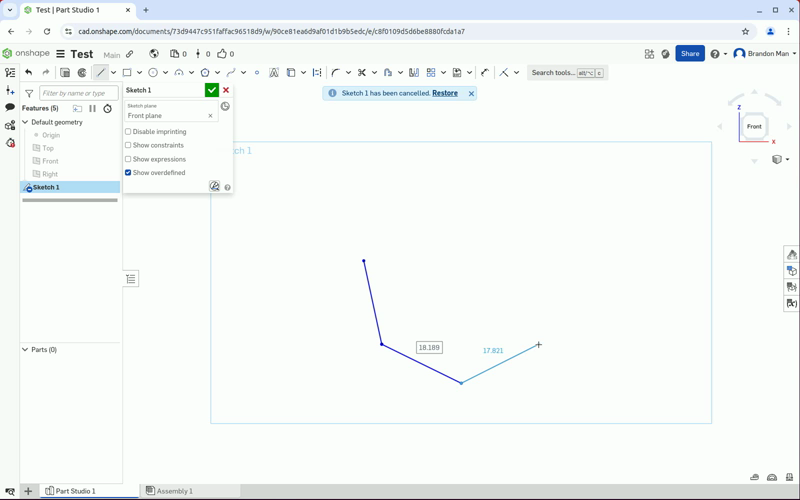
key_up(shift)
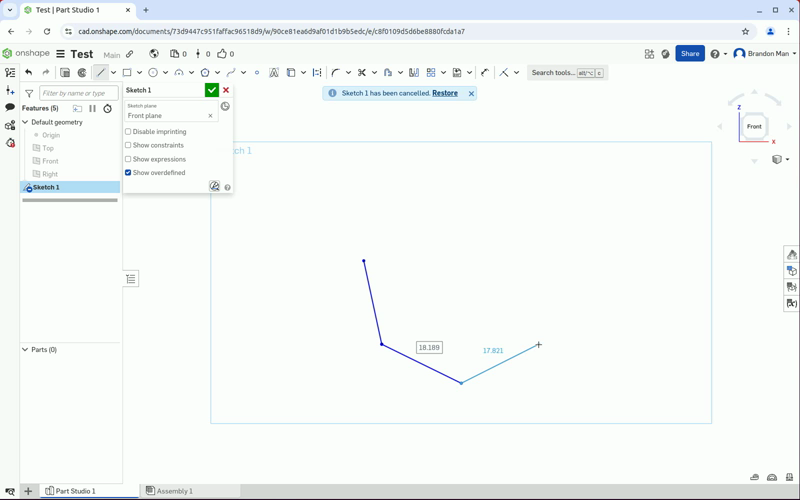
key_down(shift)
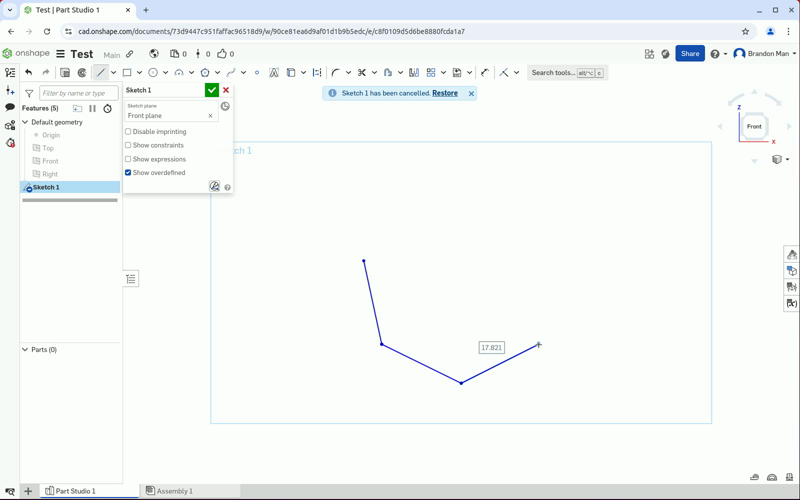
mouse_move(557, 260)
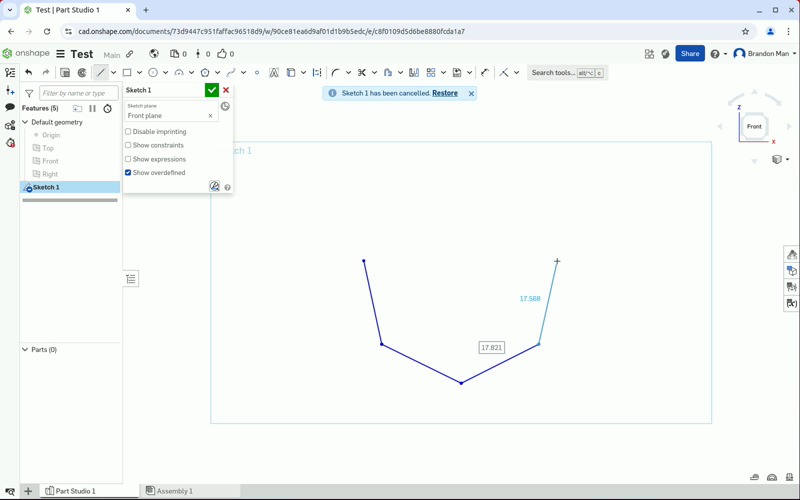
click(557, 260)
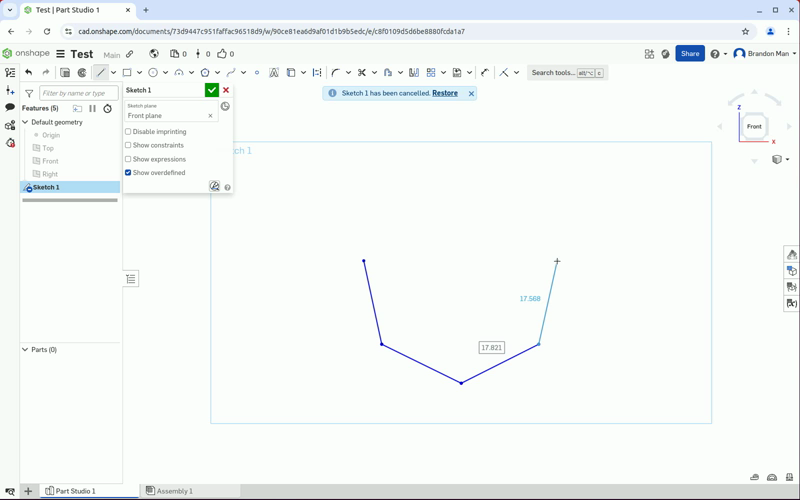
key_up(shift)
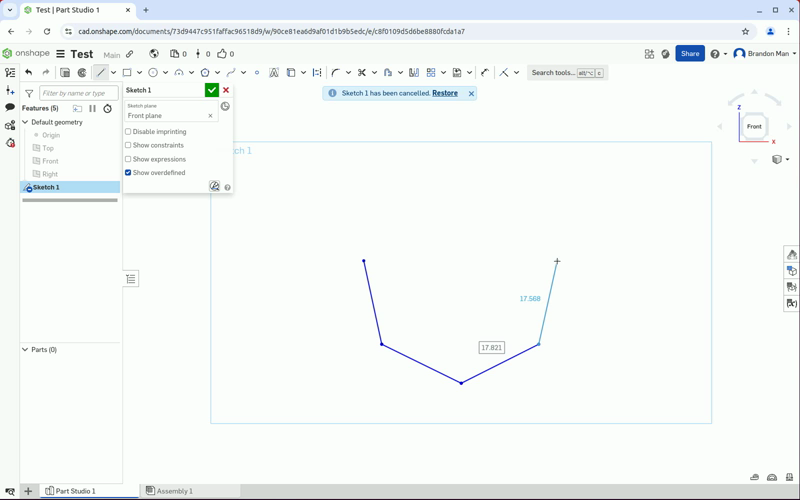
key_down(shift)
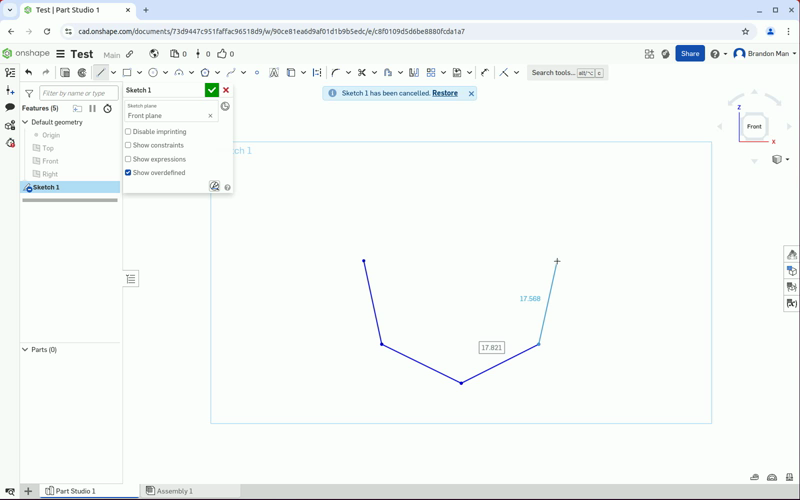
mouse_move(504, 193)
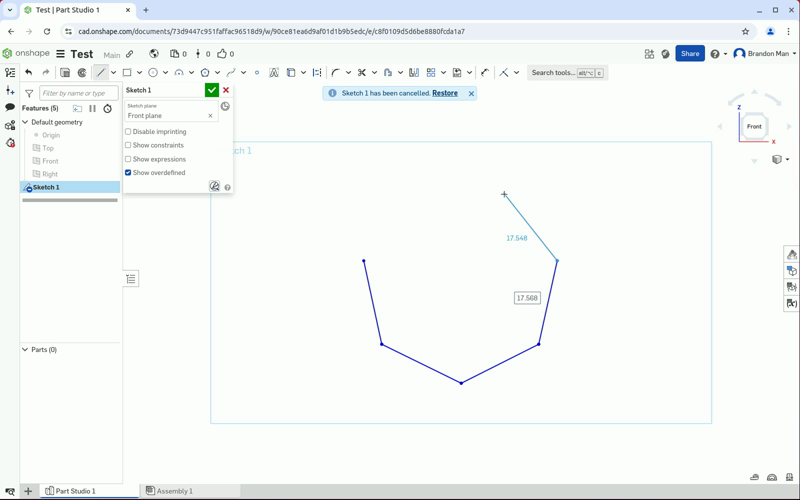
click(504, 193)
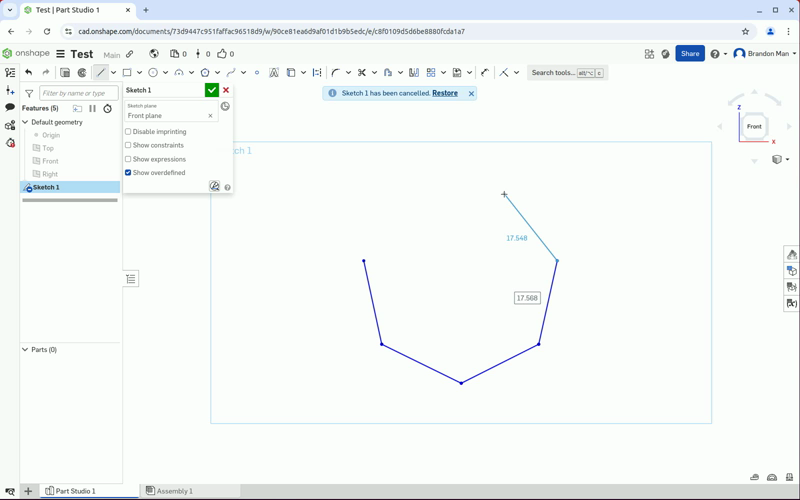
key_up(shift)
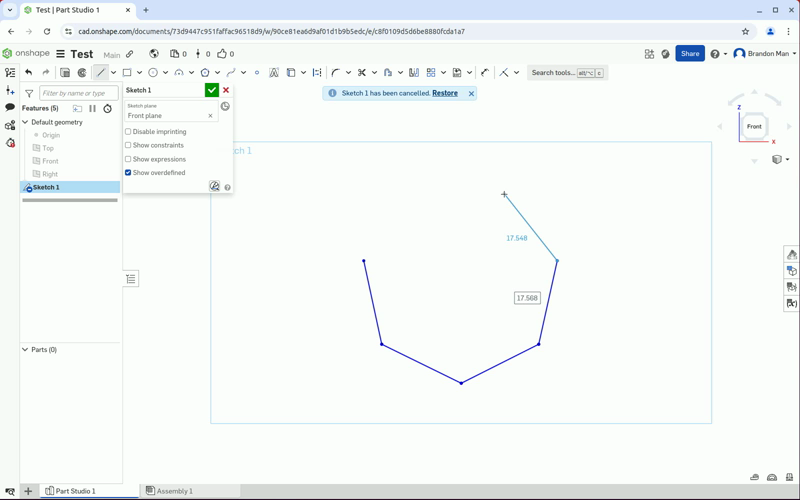
key_down(shift)
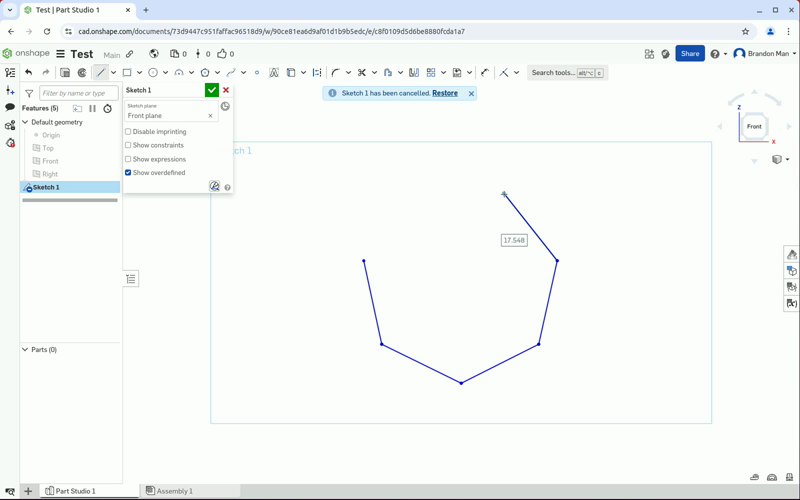
mouse_move(416, 193)
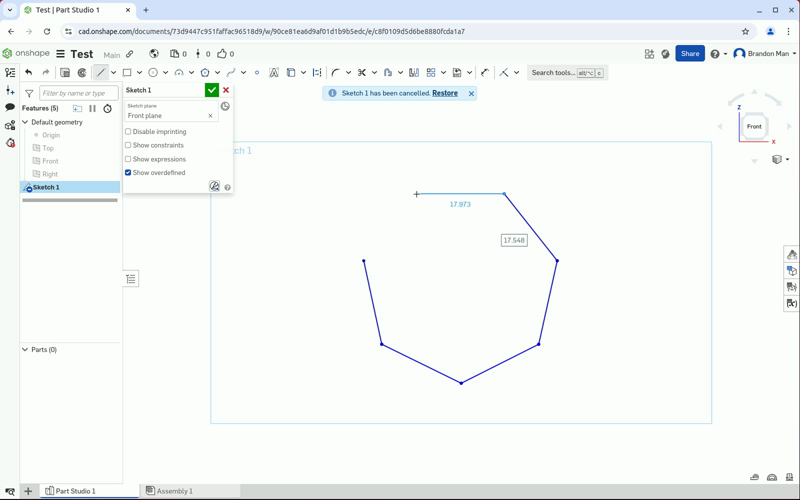
click(416, 193)
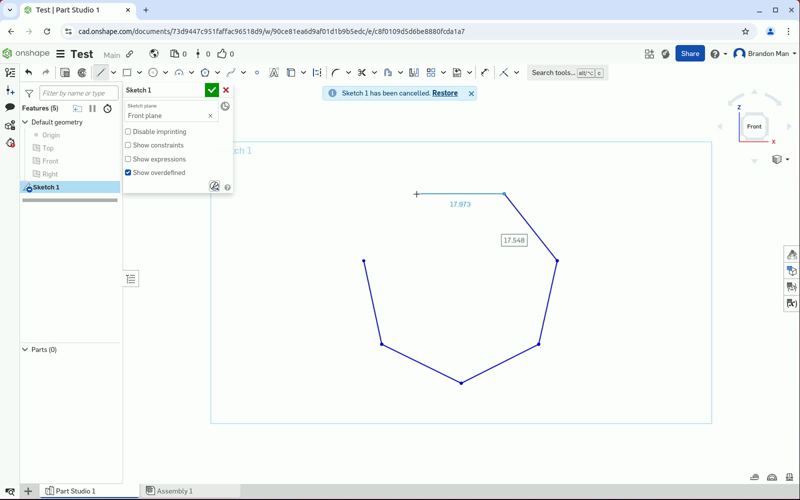
key_up(shift)
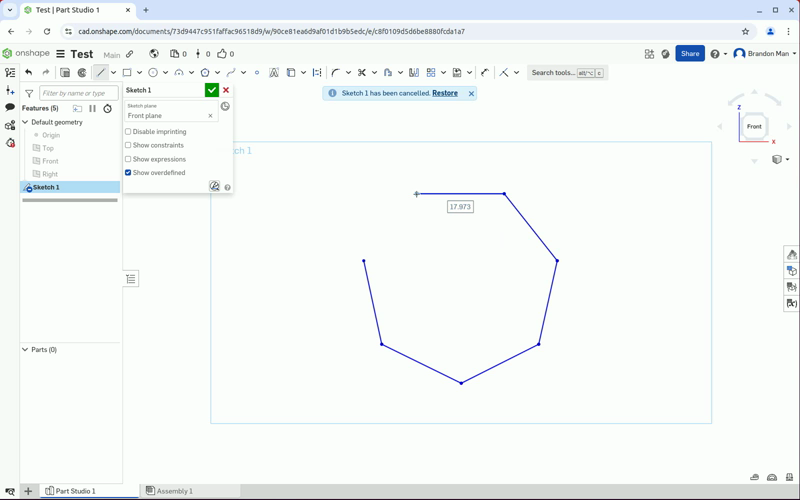
key_down(shift)
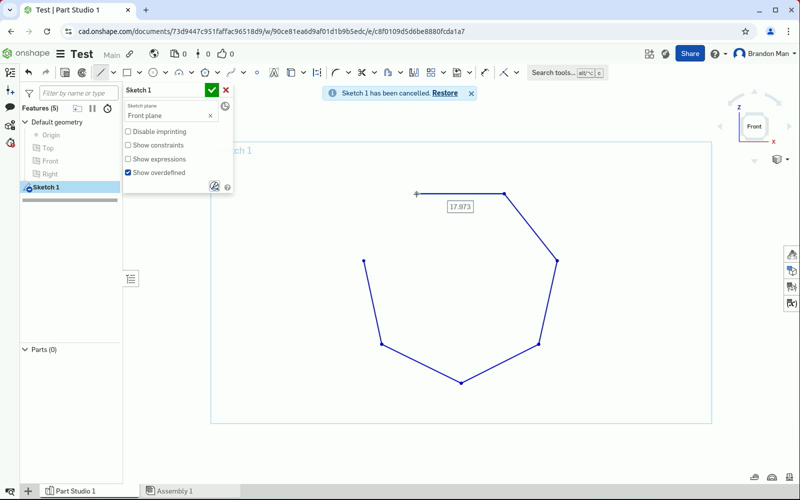
mouse_move(363, 260)
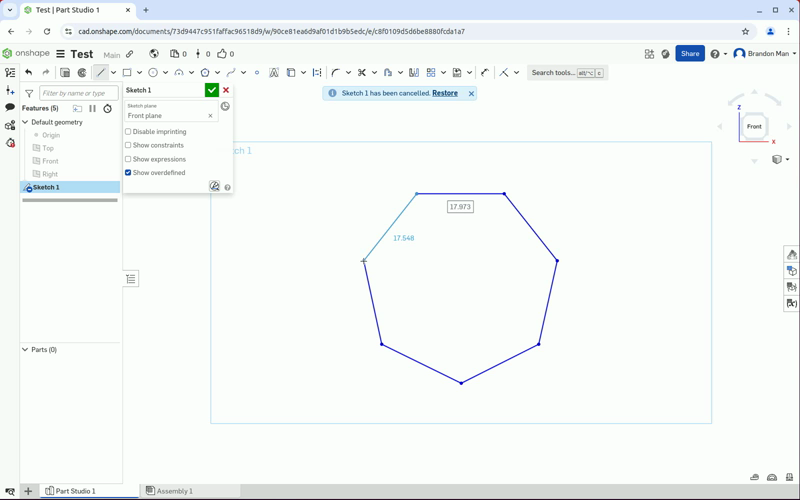
key_up(shift)
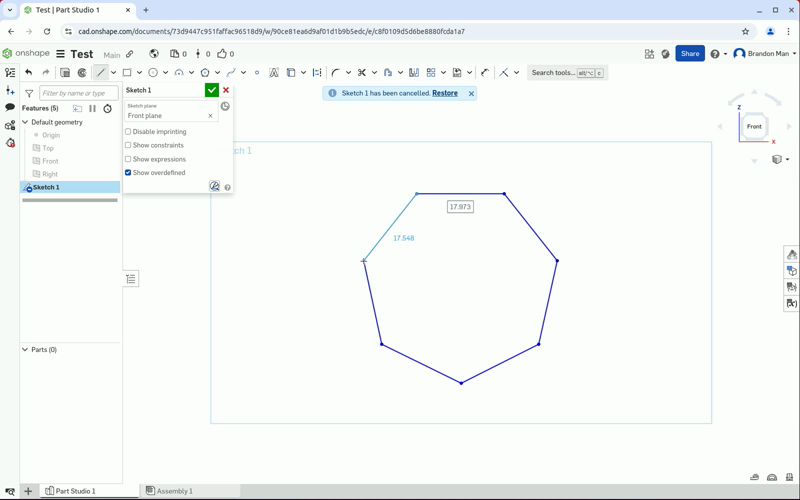
click(363, 260)
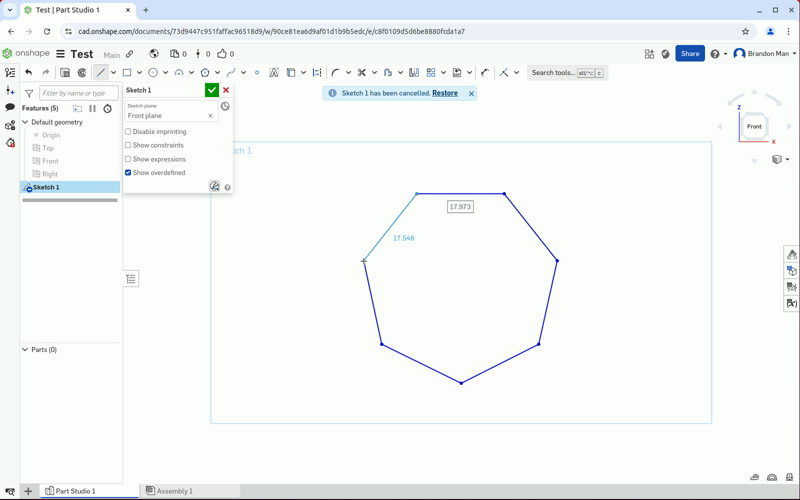
key(esc)
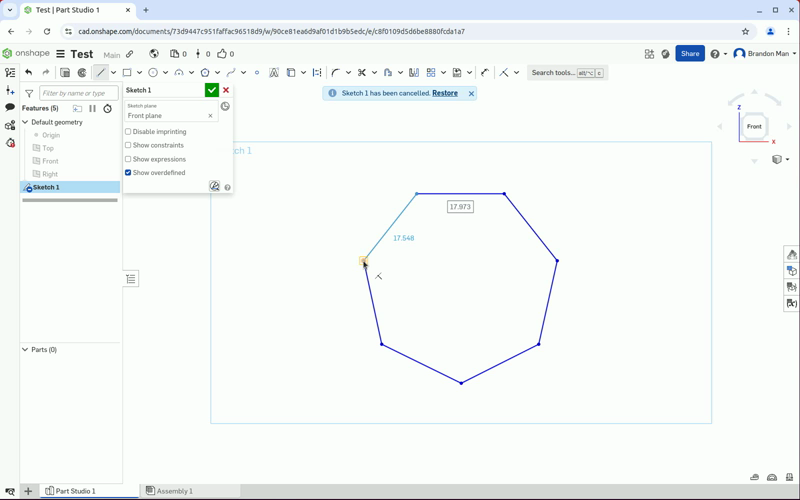
key(c)
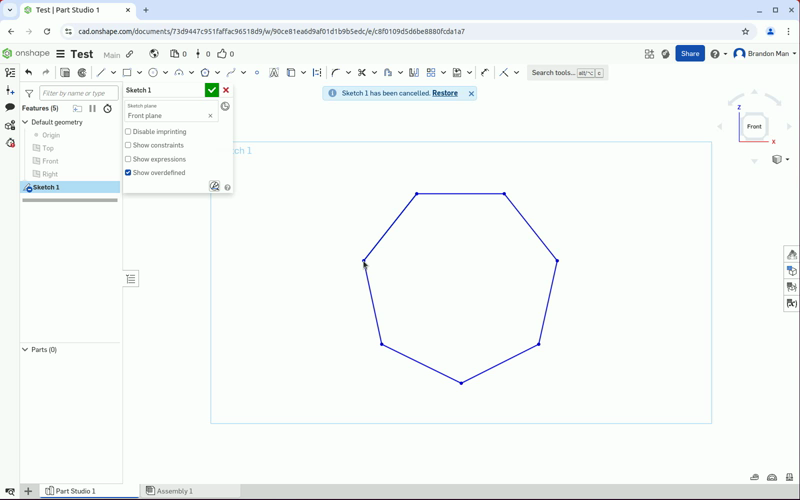
key_down(shift)
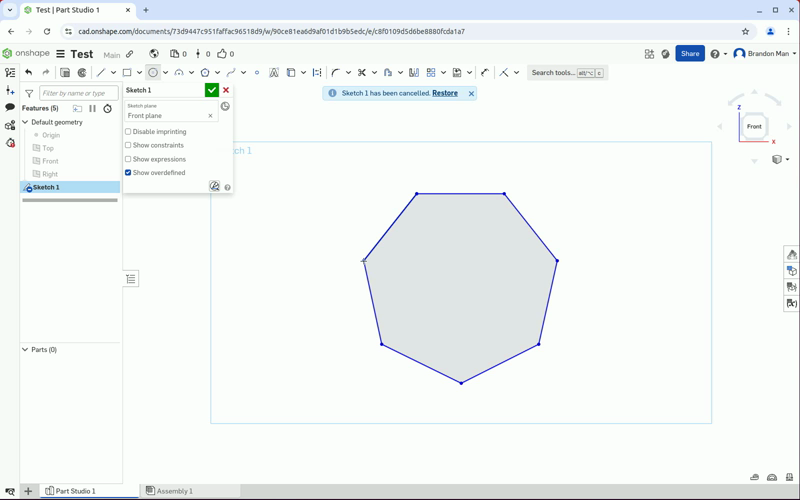
mouse_move(461, 283)
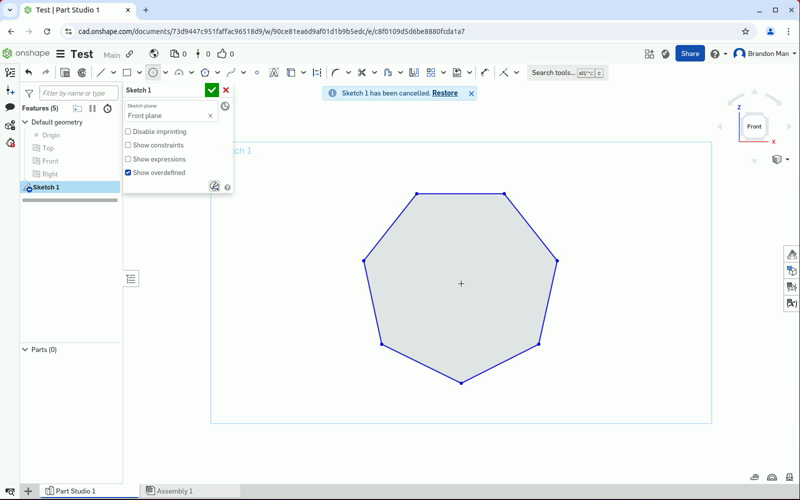
click(461, 283)
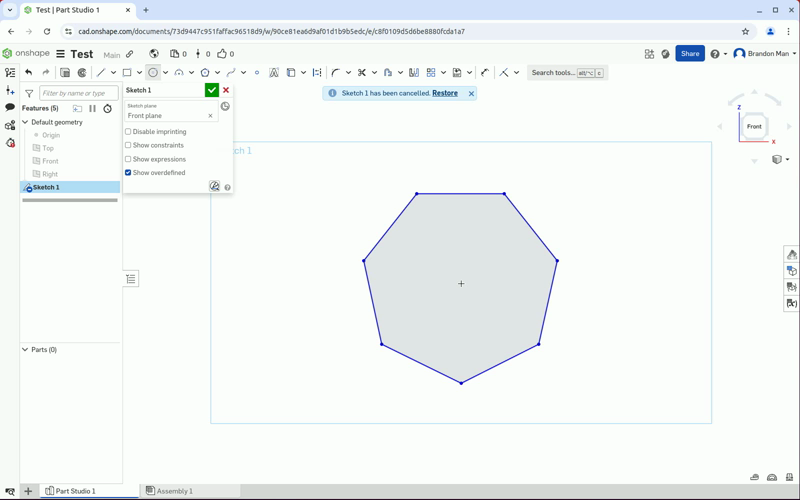
key_up(shift)
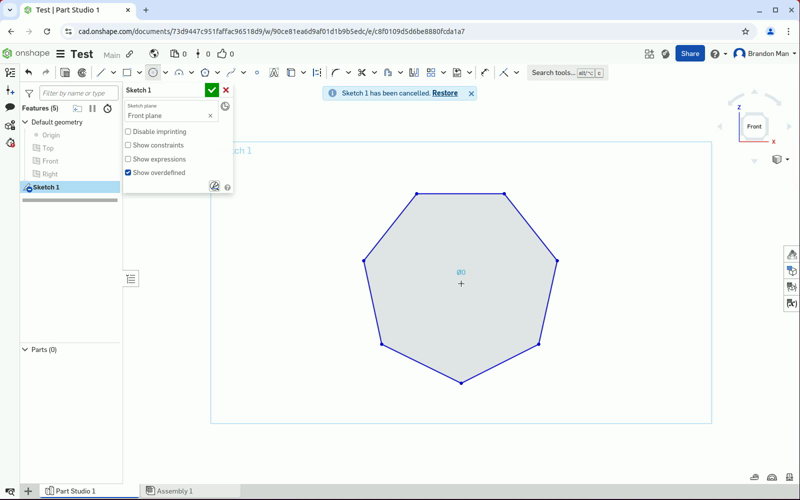
mouse_move(471, 283)
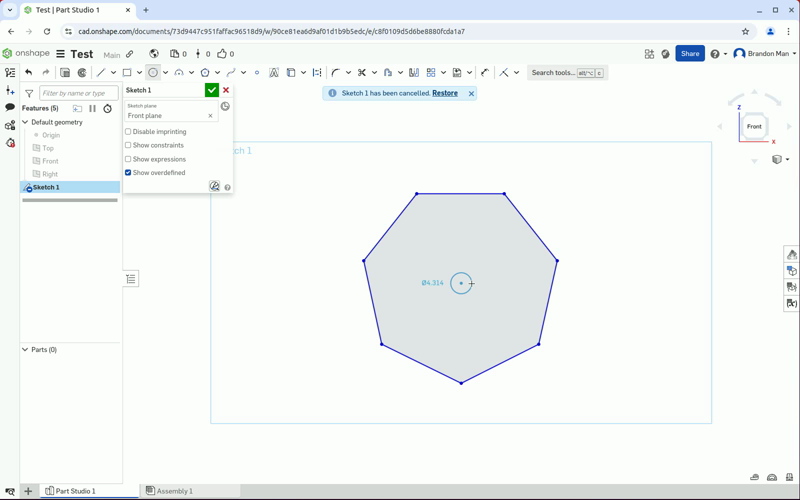
click(471, 283)
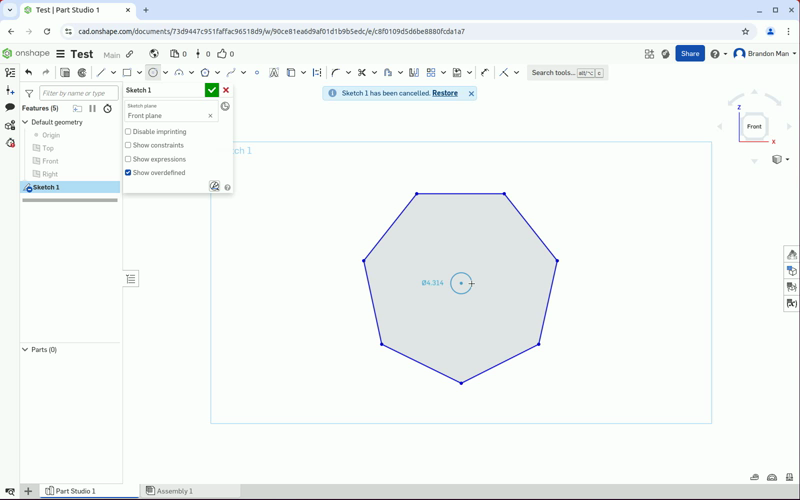
key(esc)
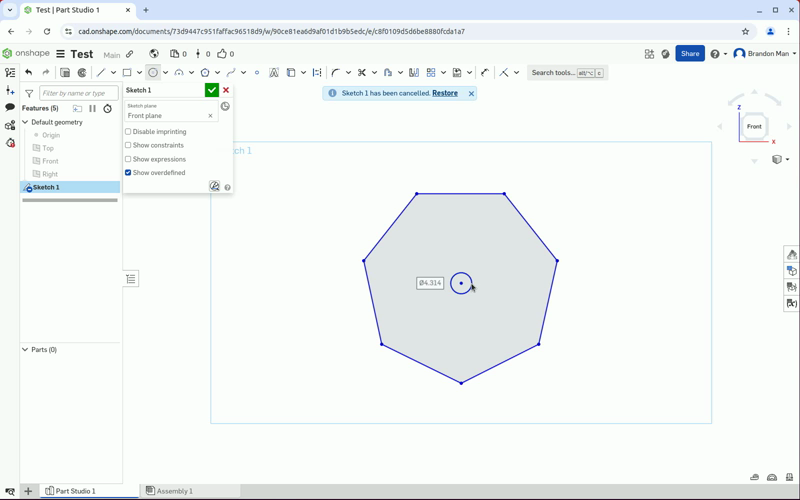
mouse_move(508, 307)
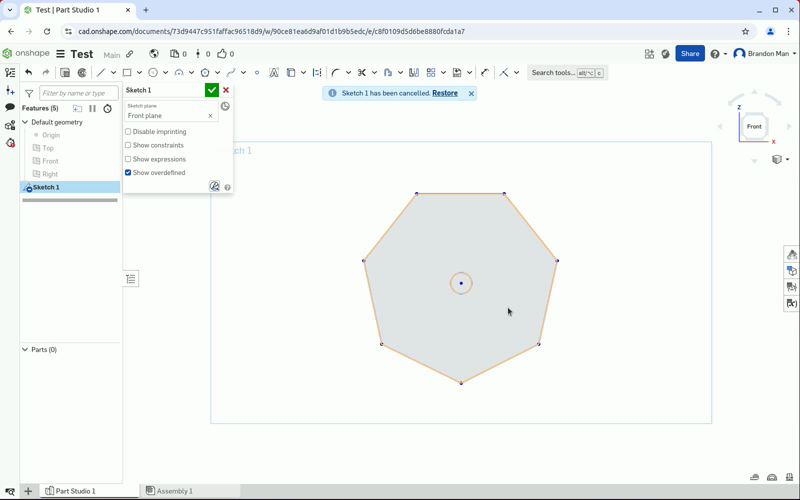
click(508, 307)
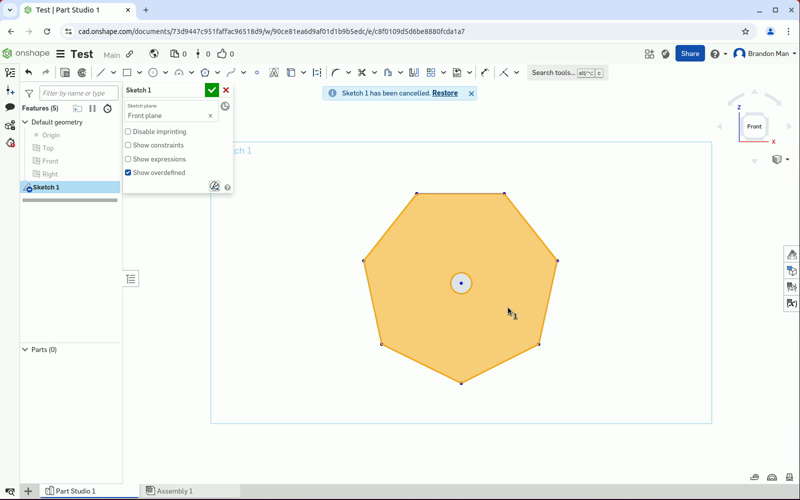
mouse_move(73, 352)
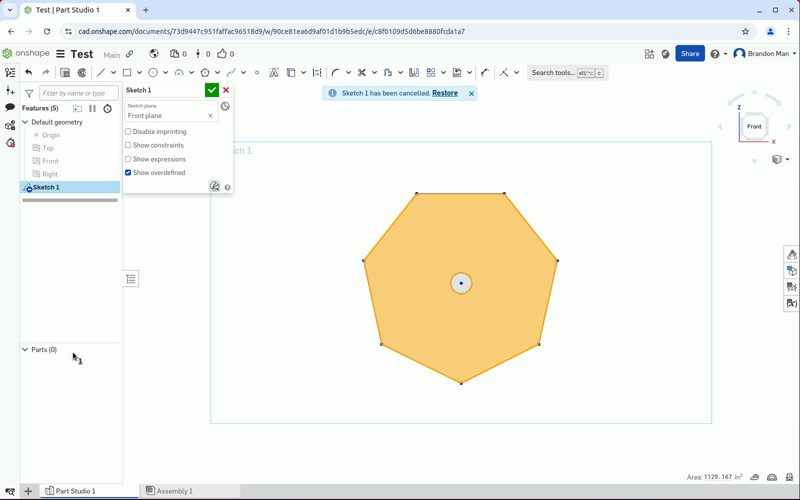
key(shift+y)
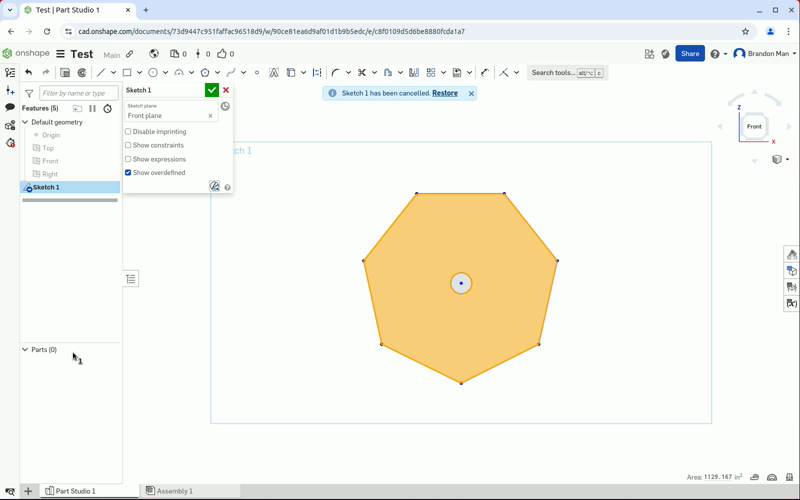
key(shift+e)
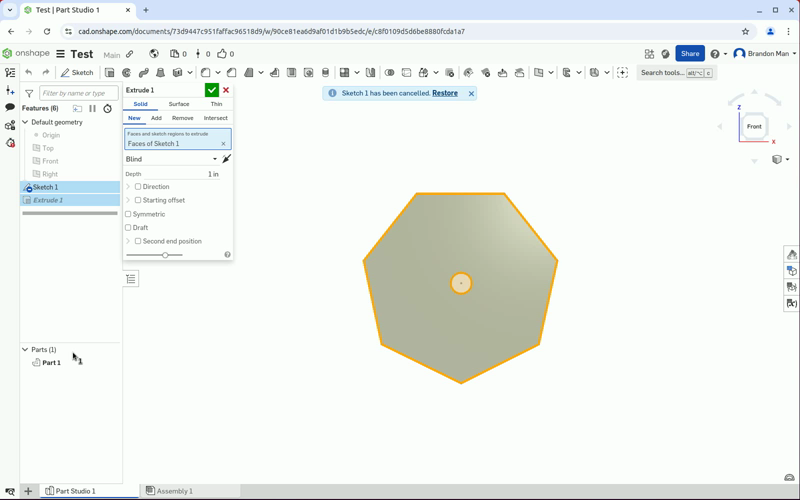
mouse_move(143, 106)
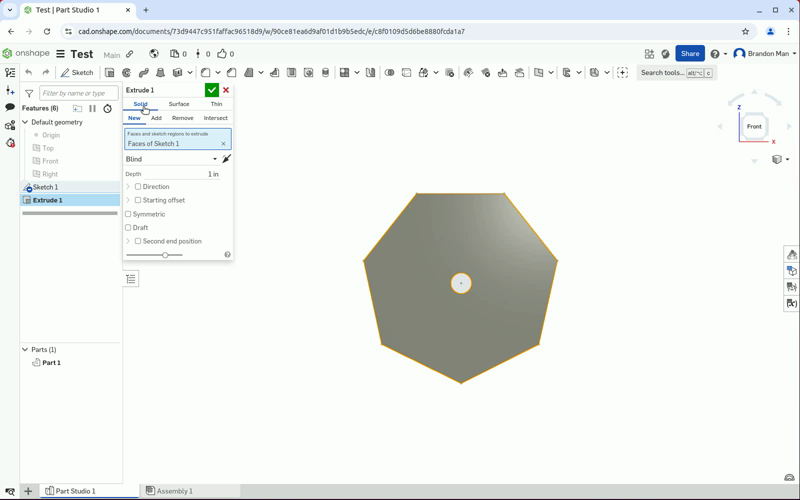
click(143, 106)
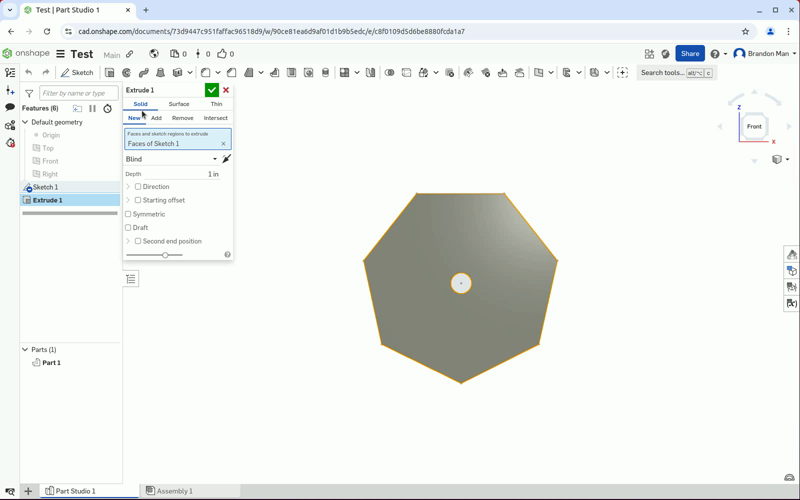
mouse_move(137, 120)
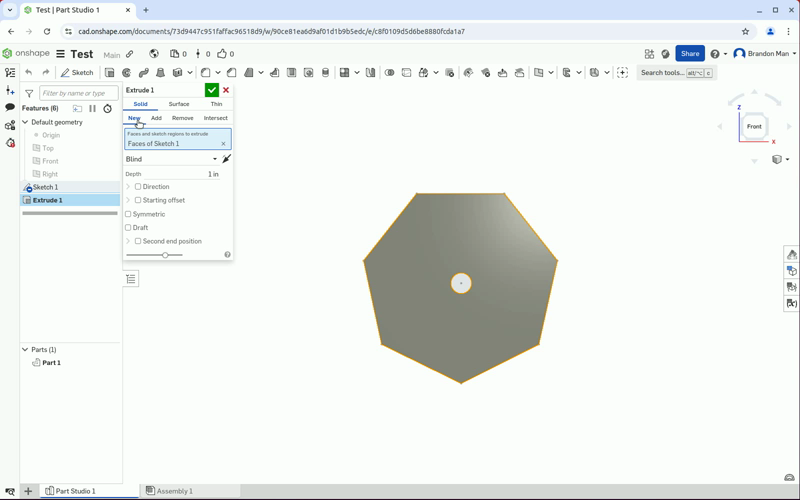
click(137, 120)
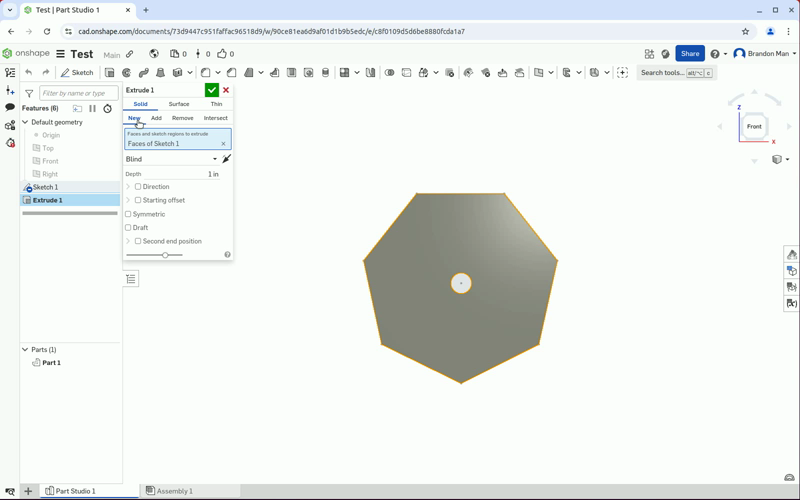
key(tab, 4)
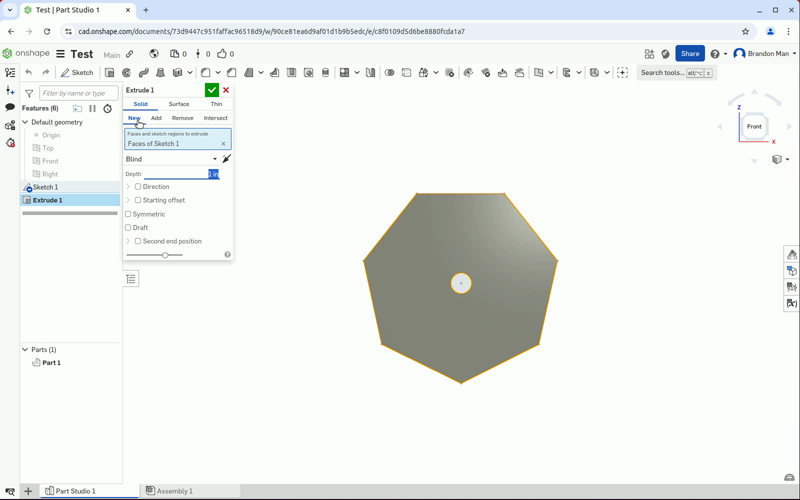
text(-46.216)
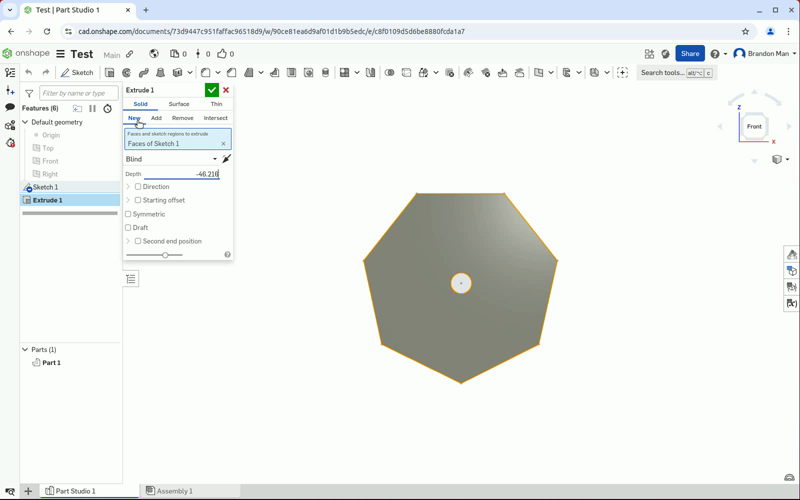
key(tab, 3)
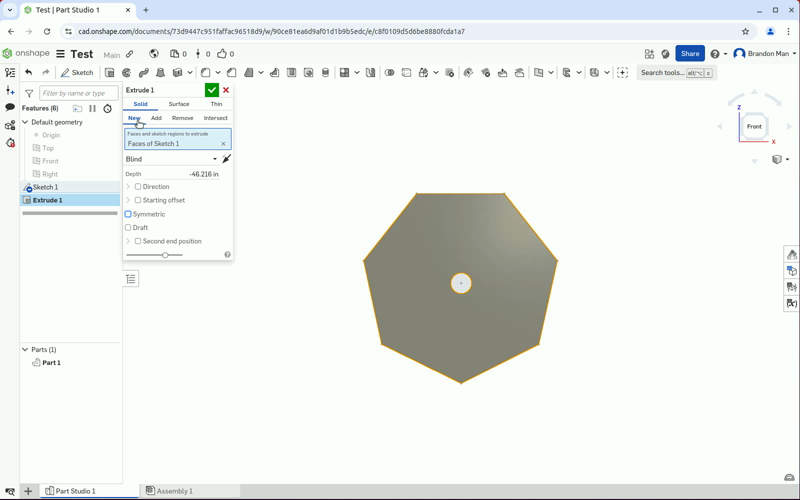
key(space)
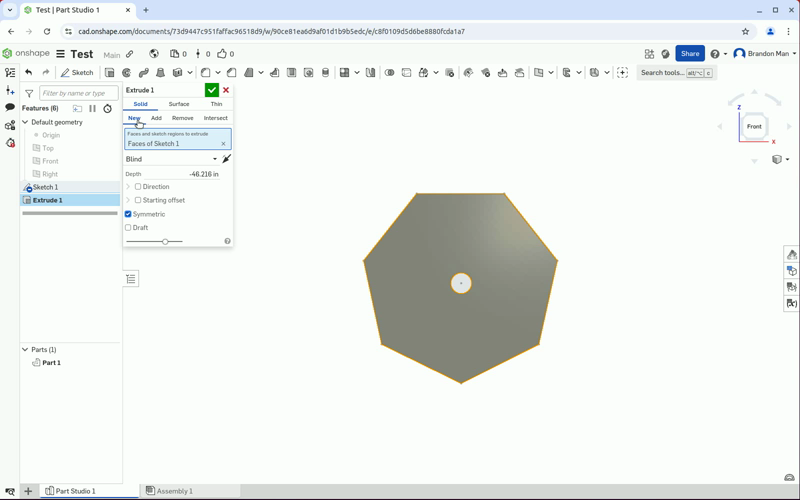
key(enter)
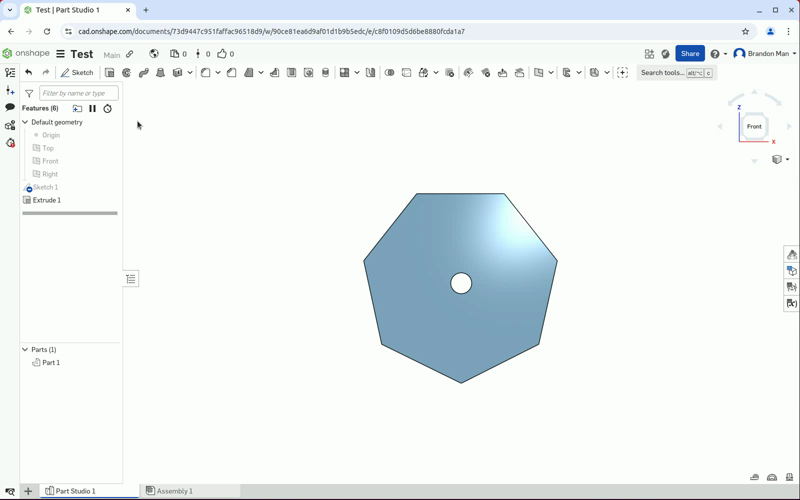
key(shift+h)
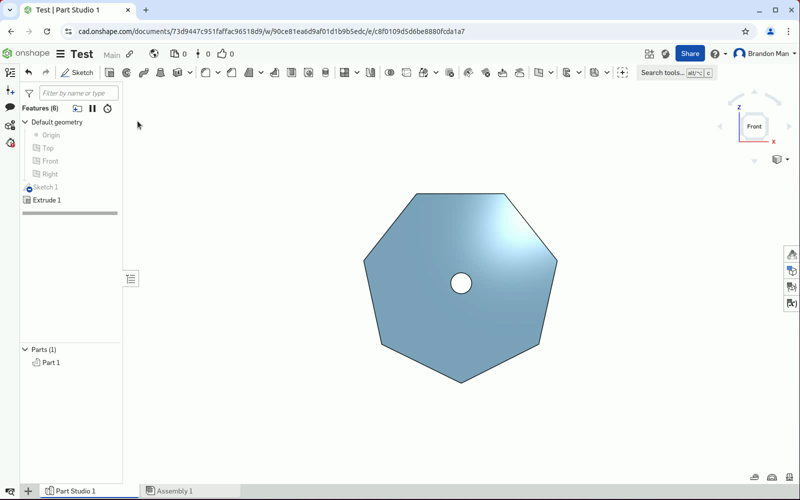
key(shift+h)
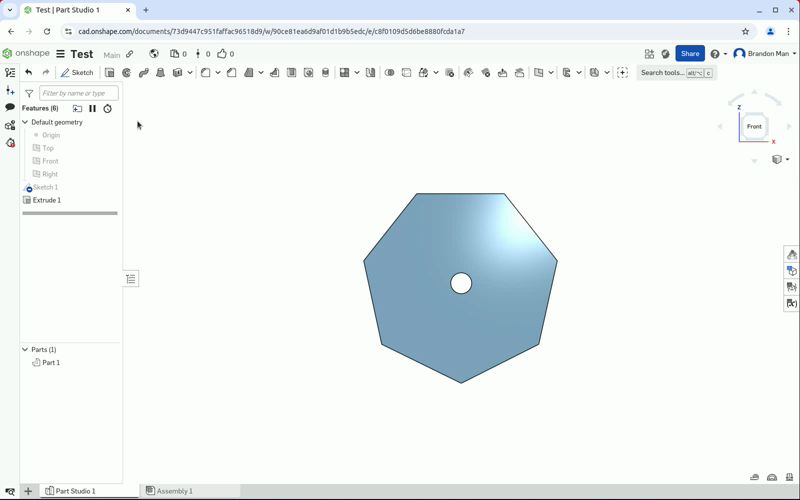
mouse_move(73, 189)
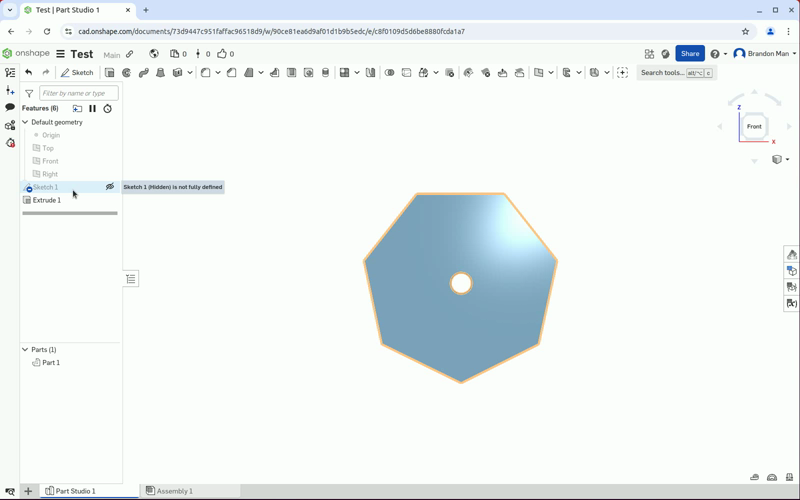
click(73, 189)
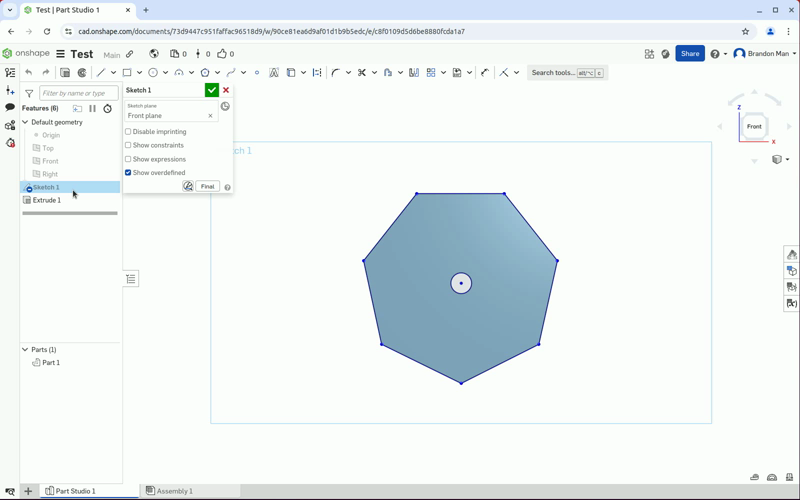
mouse_move(229, 92)
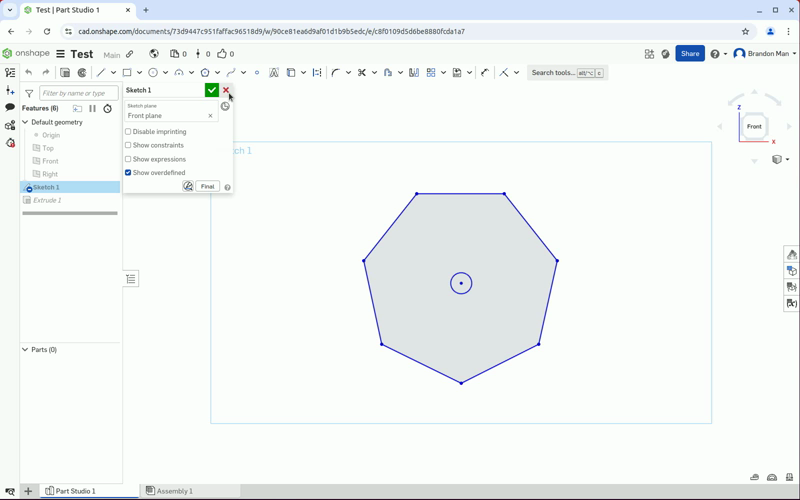
click(229, 92)
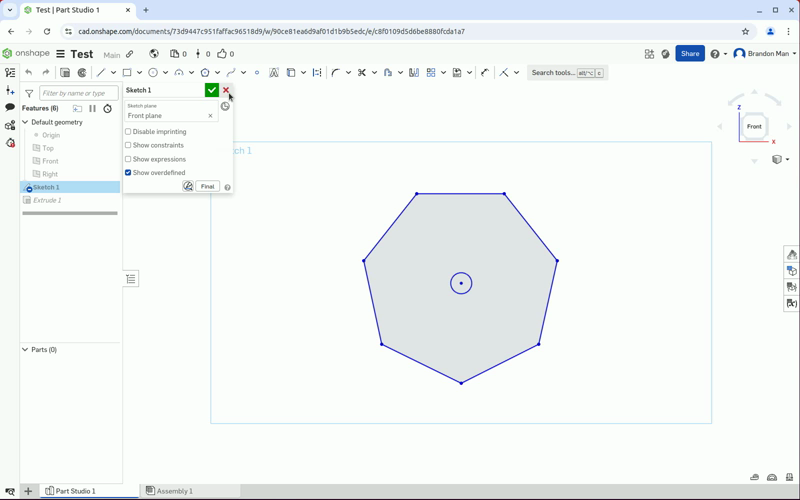
key(shift+s)
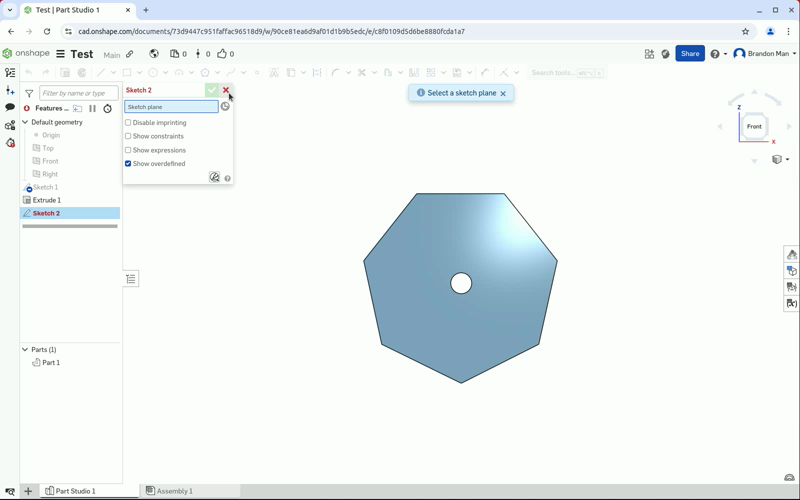
mouse_move(73, 163)
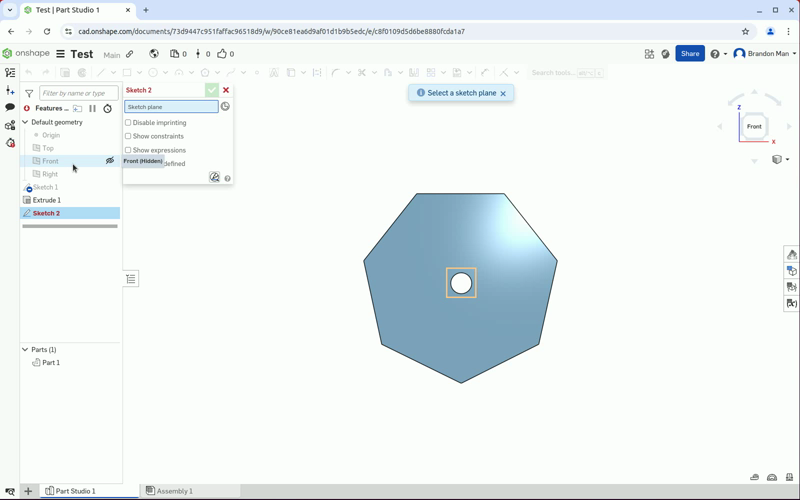
click(73, 163)
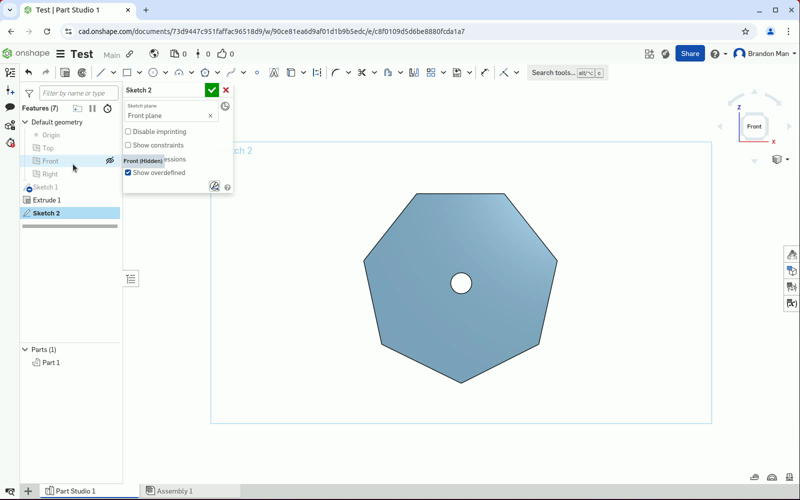
mouse_move(73, 352)
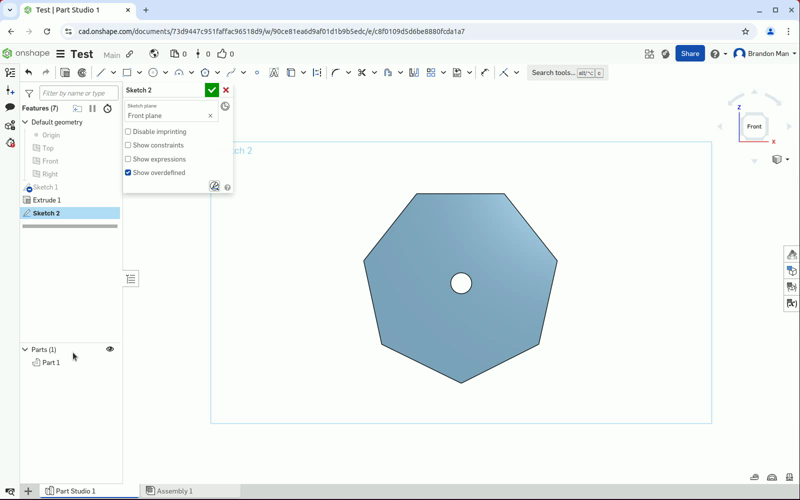
key(y)
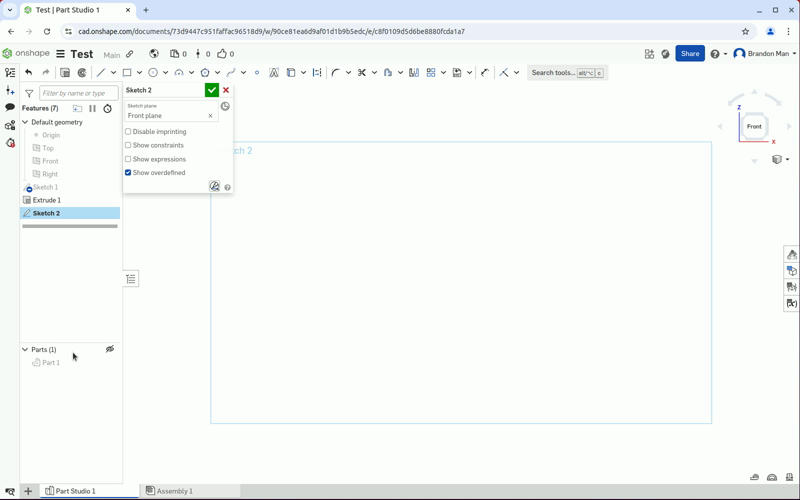
key(c)
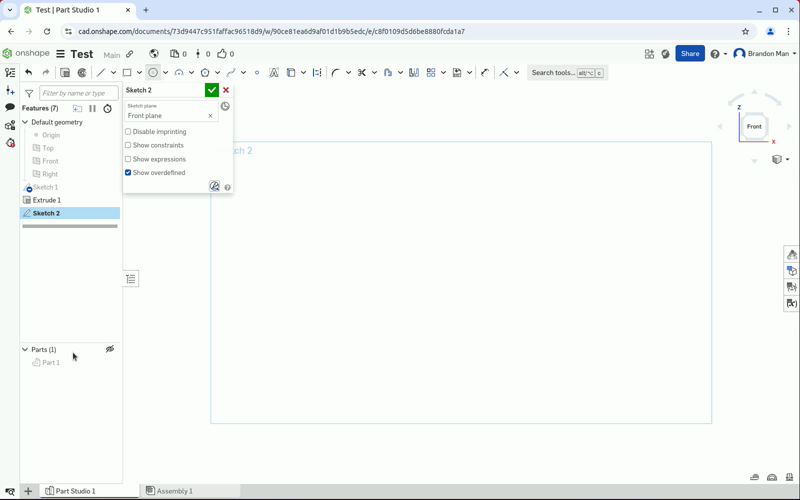
key_down(shift)
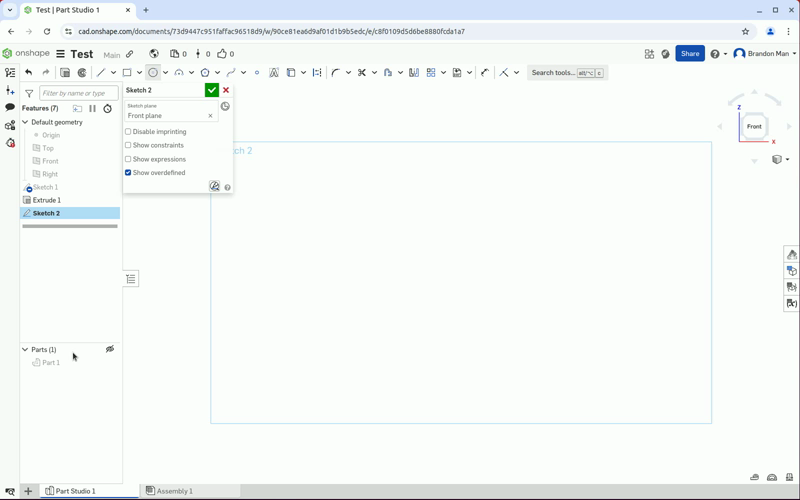
mouse_move(460, 282)
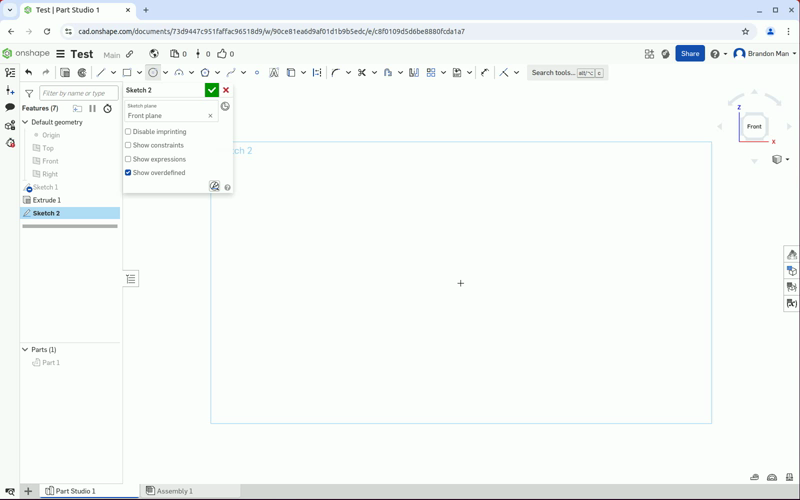
click(460, 282)
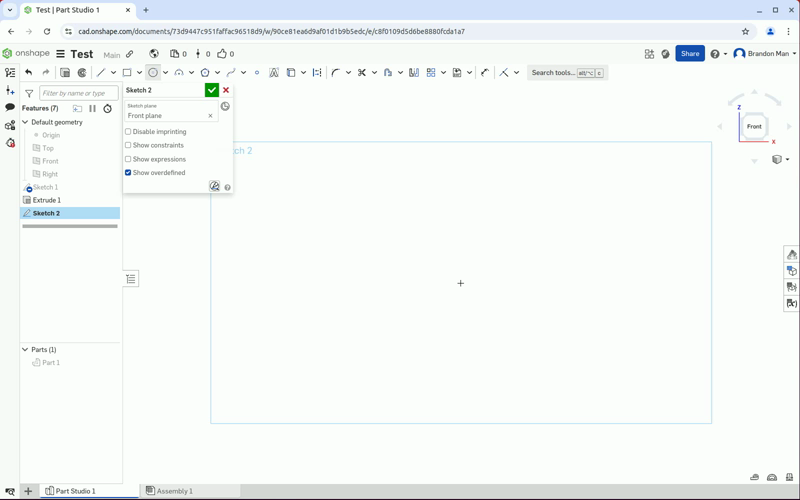
key_up(shift)
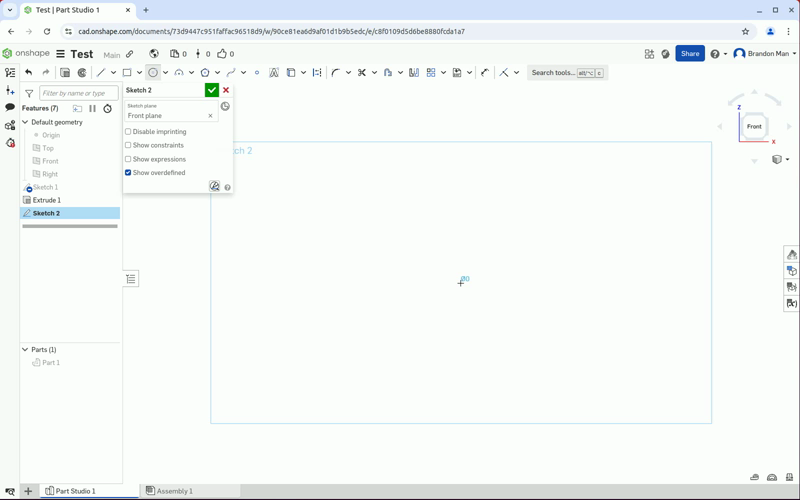
mouse_move(472, 282)
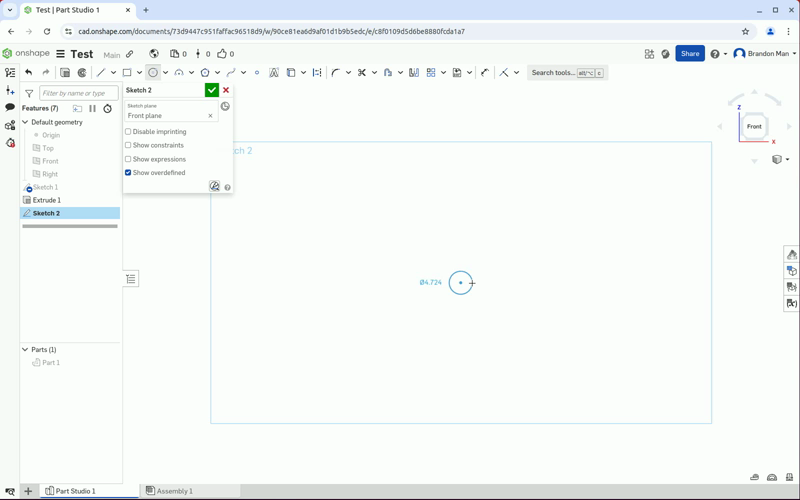
click(472, 282)
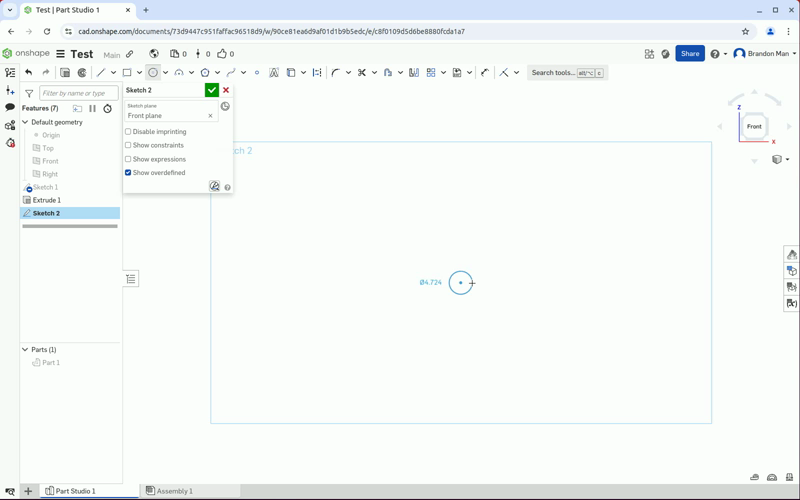
key(esc)
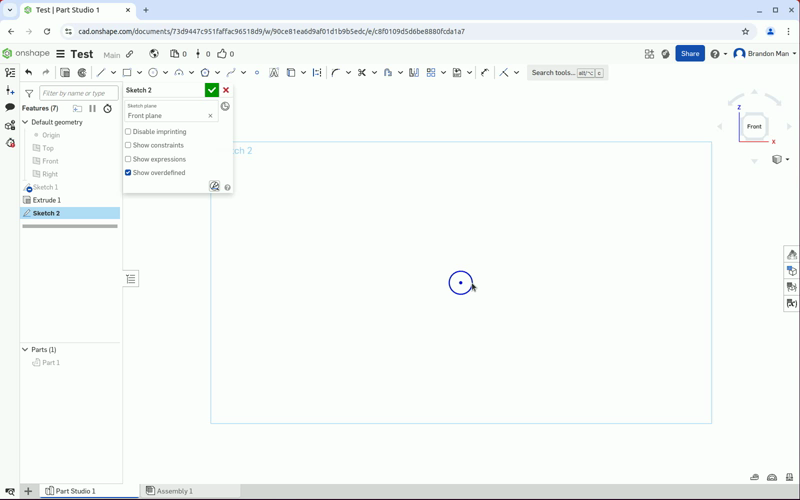
mouse_move(456, 282)
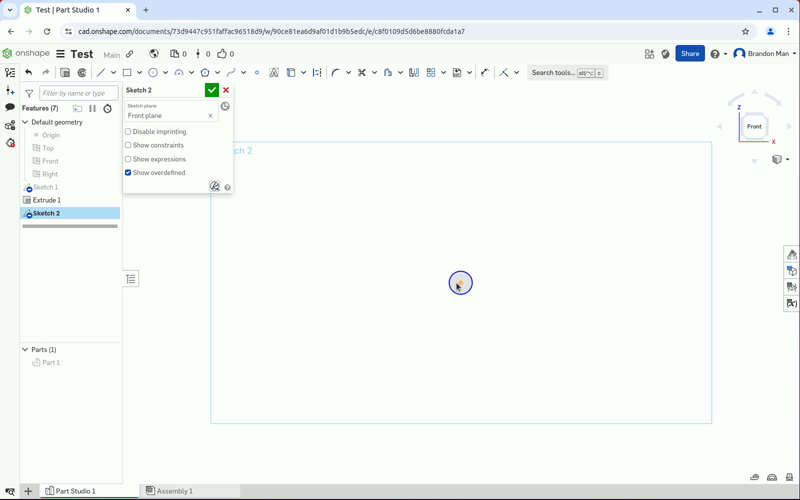
scroll(6)
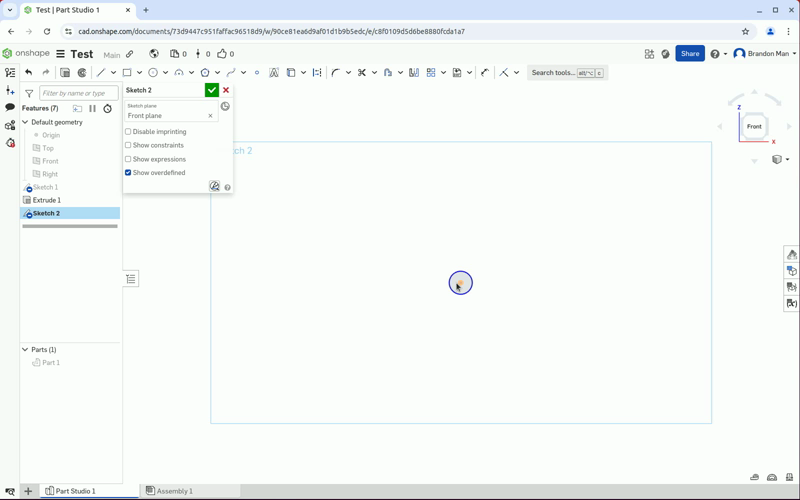
scroll(6)
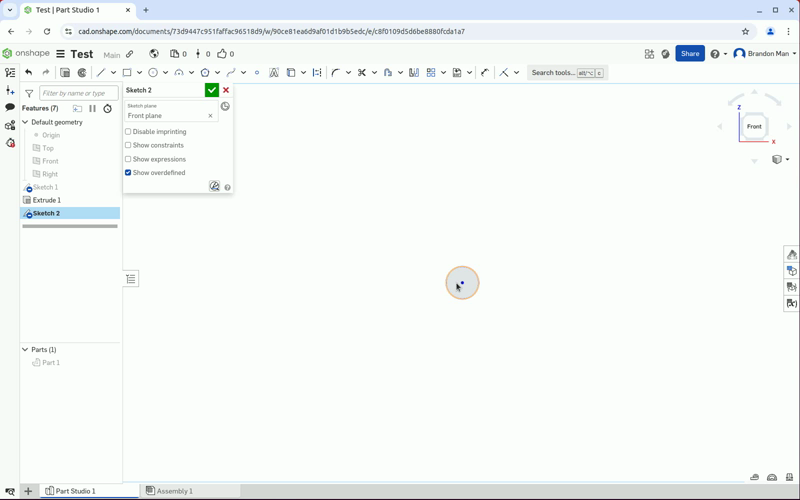
scroll(6)
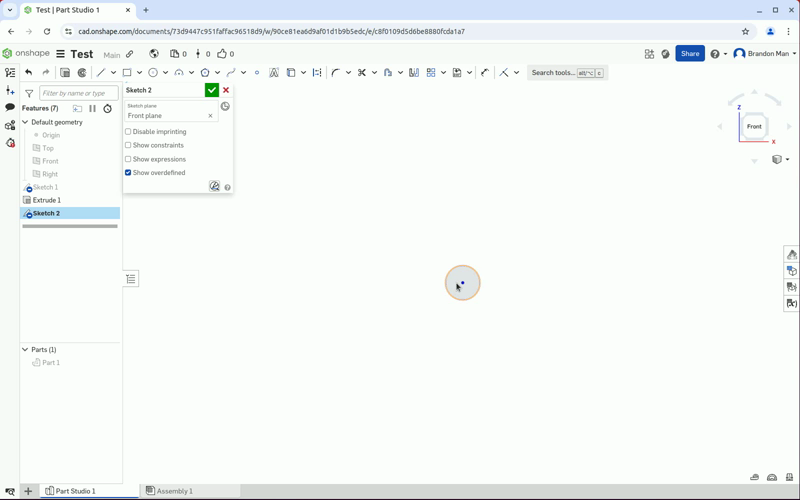
scroll(6)
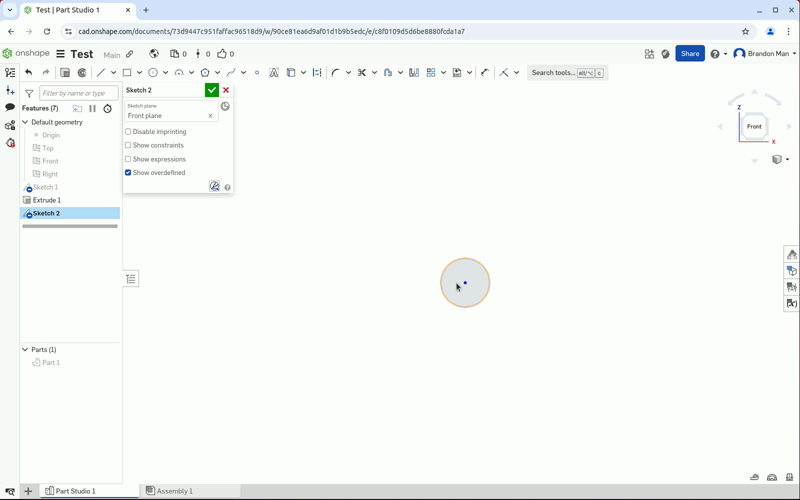
scroll(6)
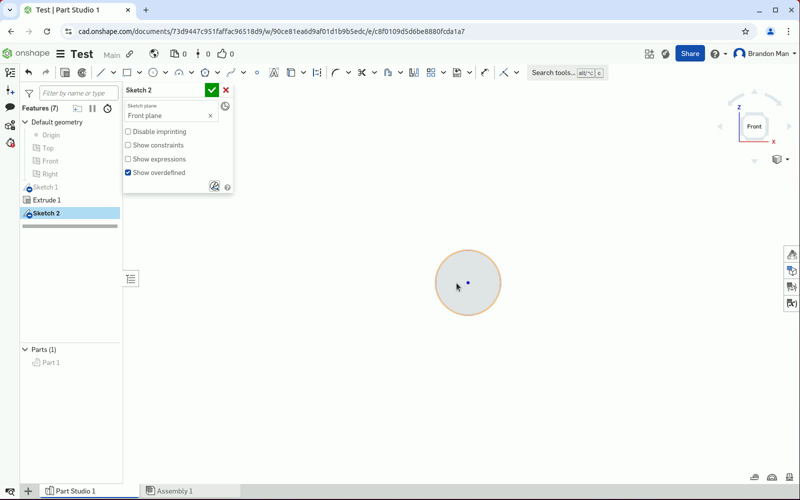
scroll(6)
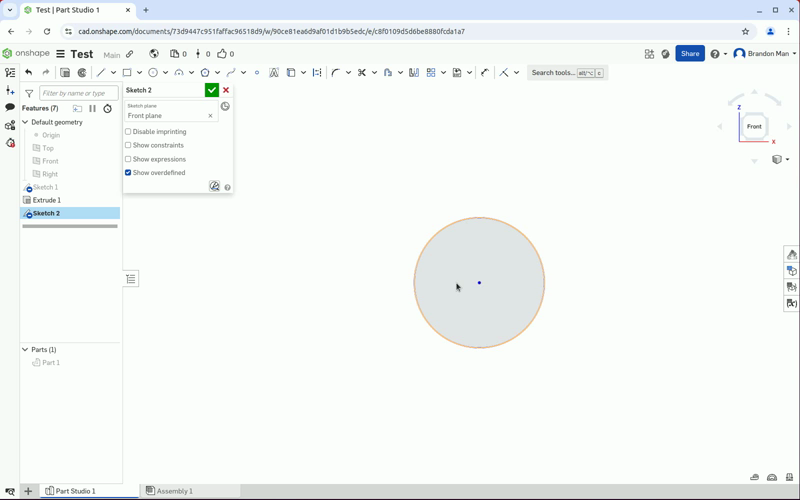
scroll(6)
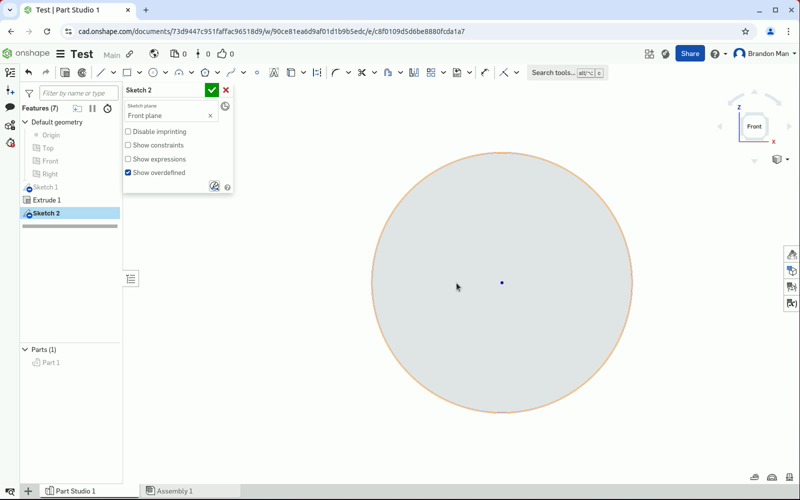
click(456, 282)
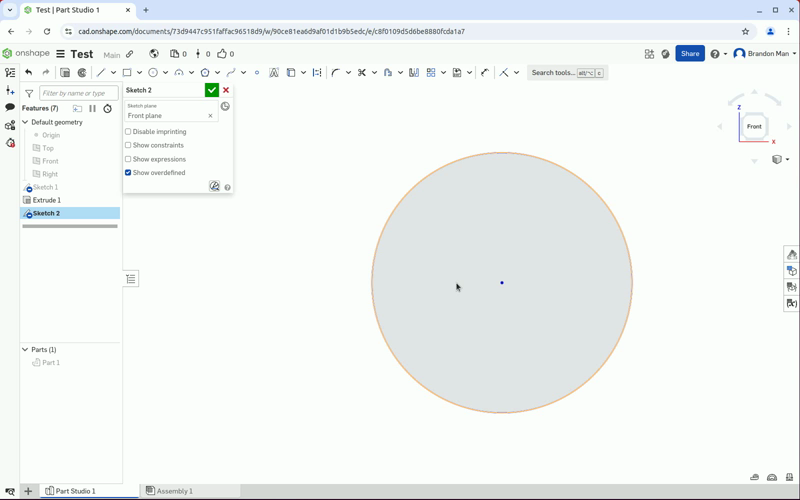
scroll(-6)
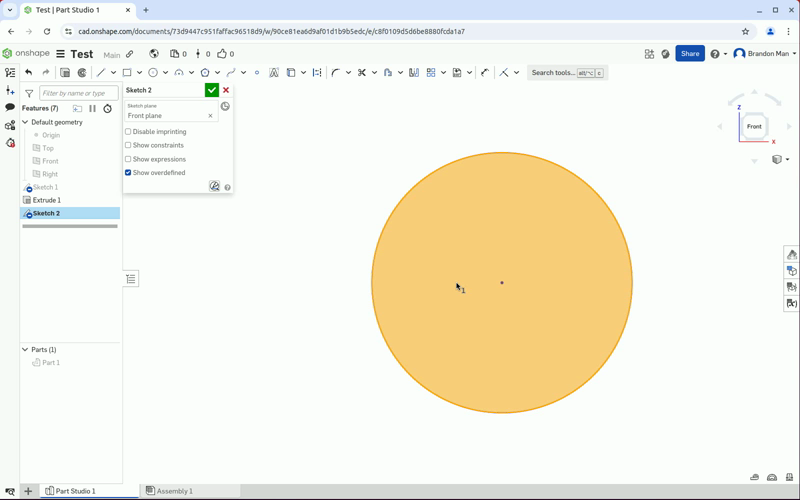
scroll(-6)
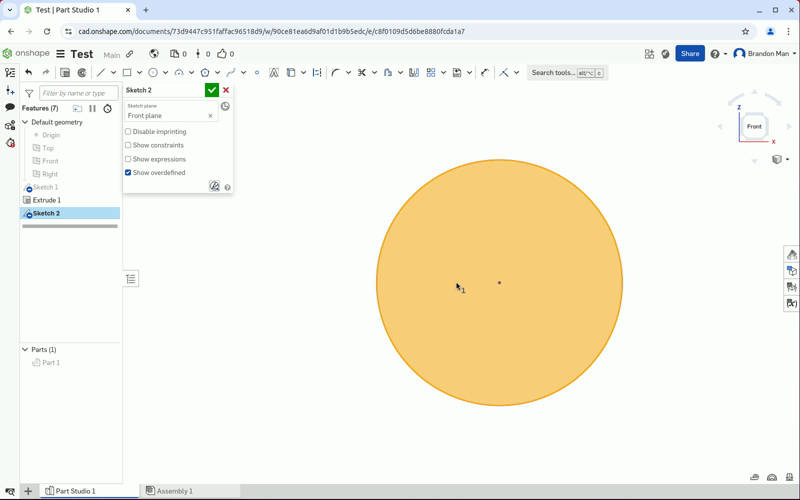
scroll(-6)
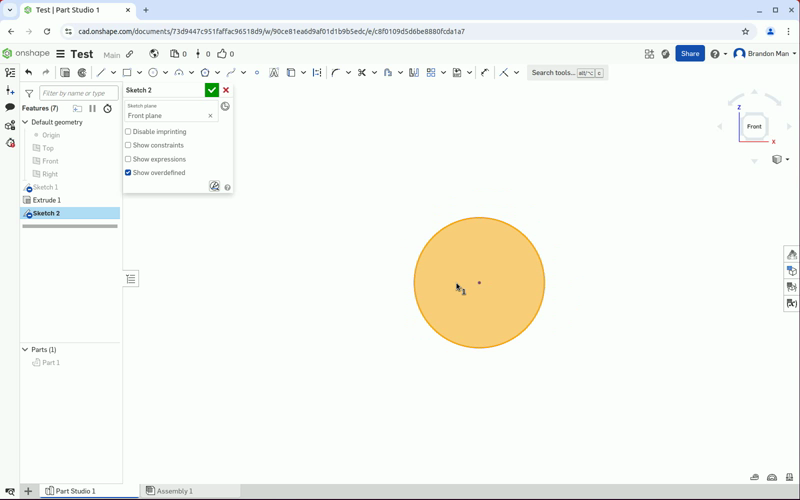
scroll(-6)
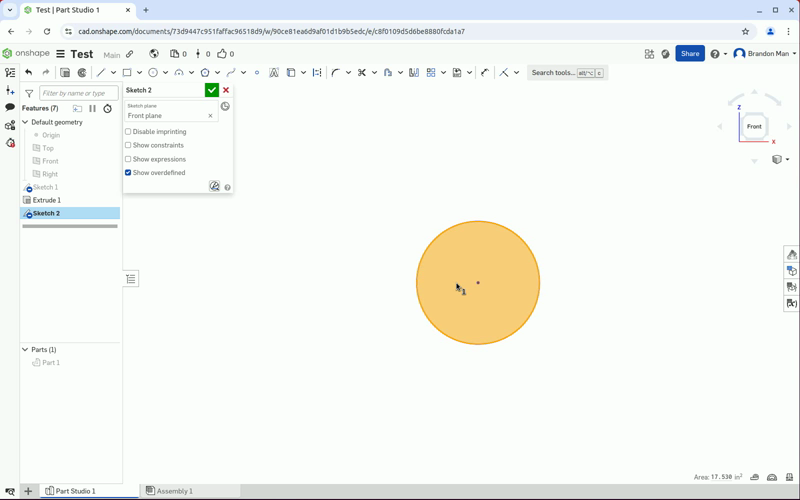
scroll(-6)
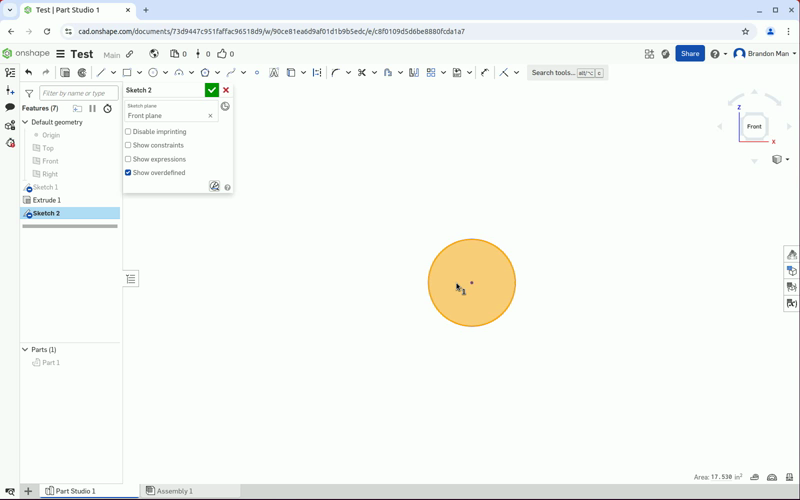
scroll(-6)
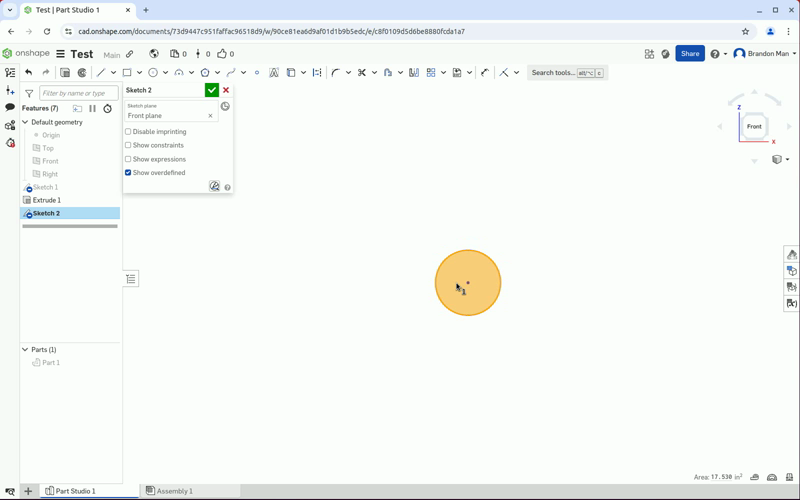
scroll(-6)
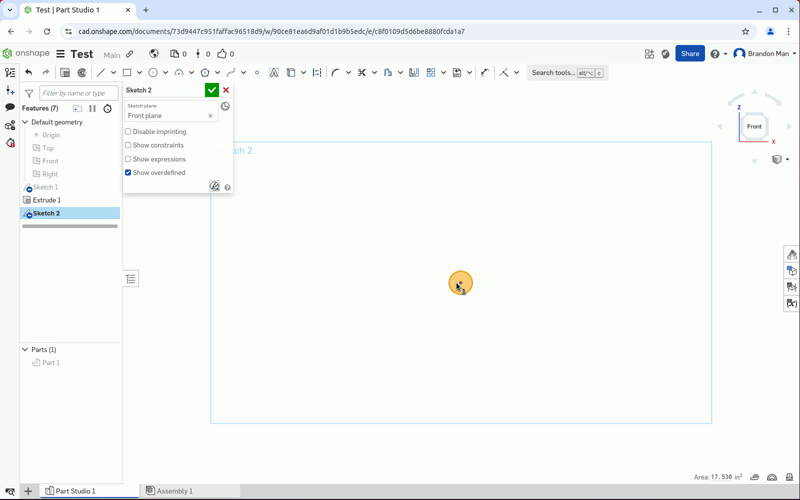
mouse_move(73, 352)
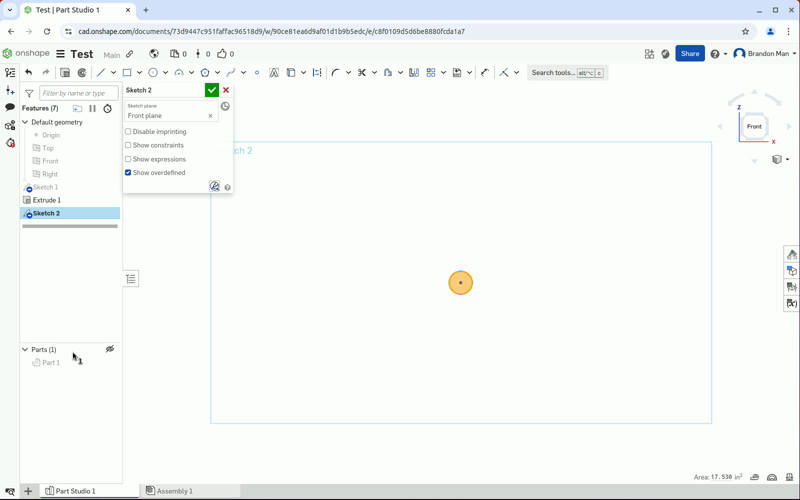
key(shift+y)
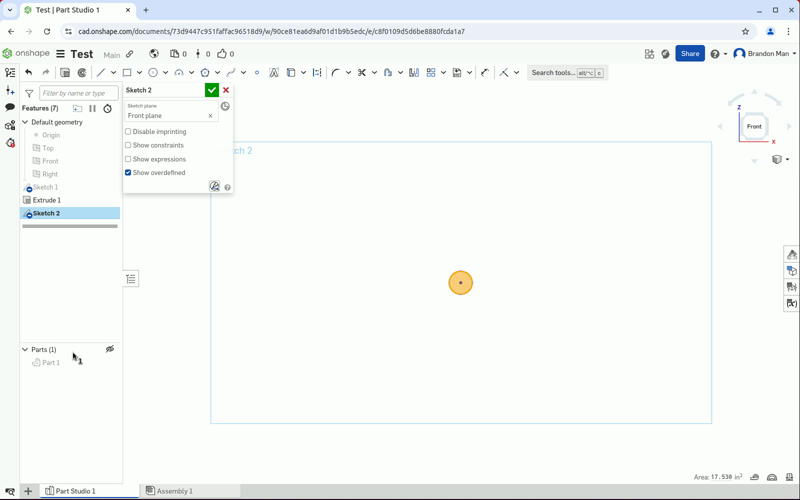
key(shift+e)
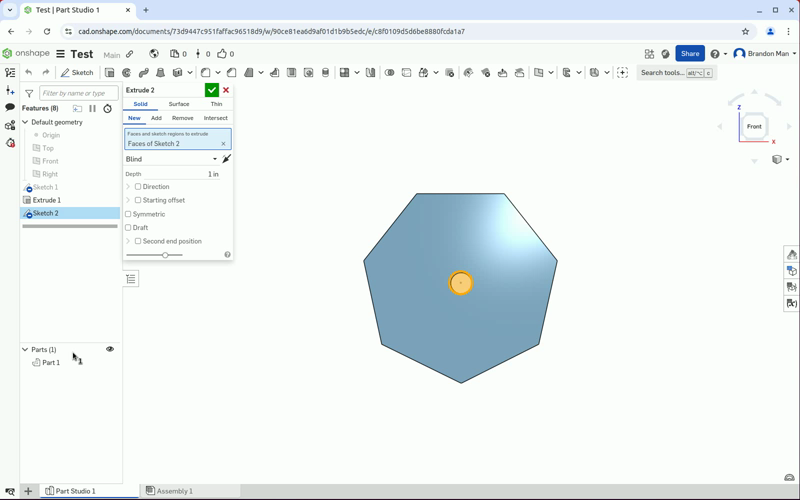
mouse_move(143, 106)
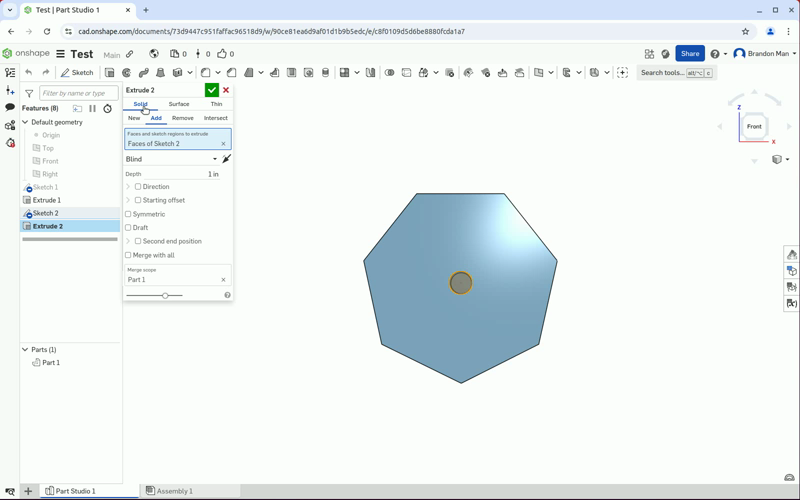
click(143, 106)
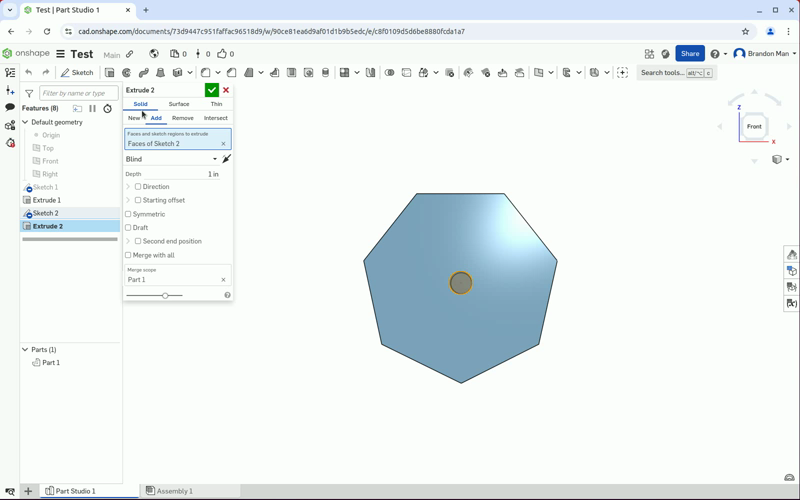
mouse_move(137, 120)
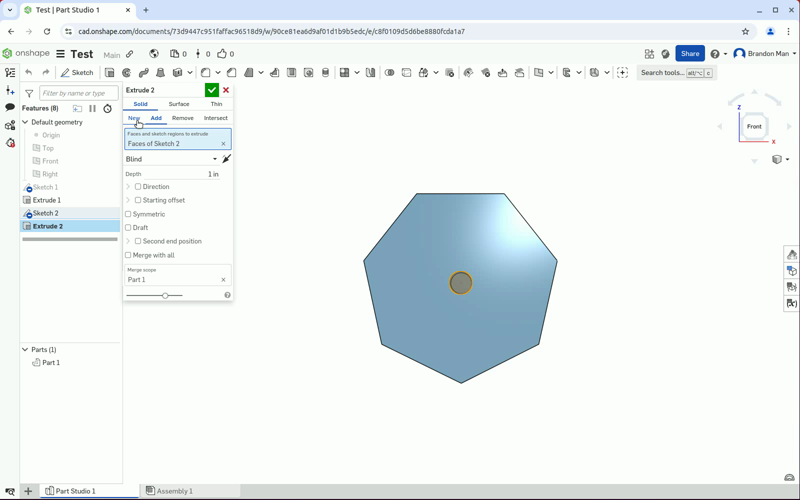
click(137, 120)
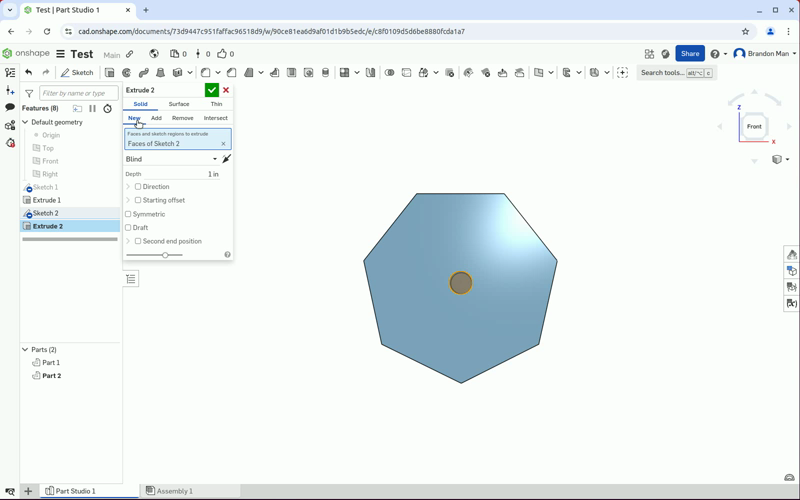
key(tab, 4)
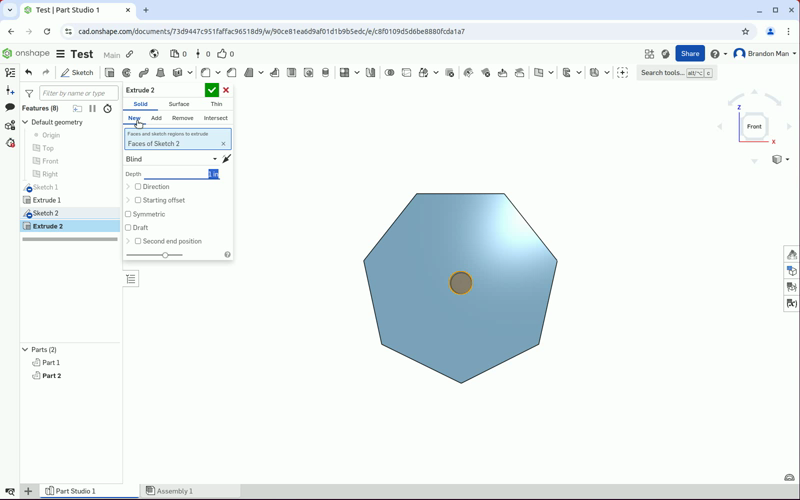
text(-46.216)
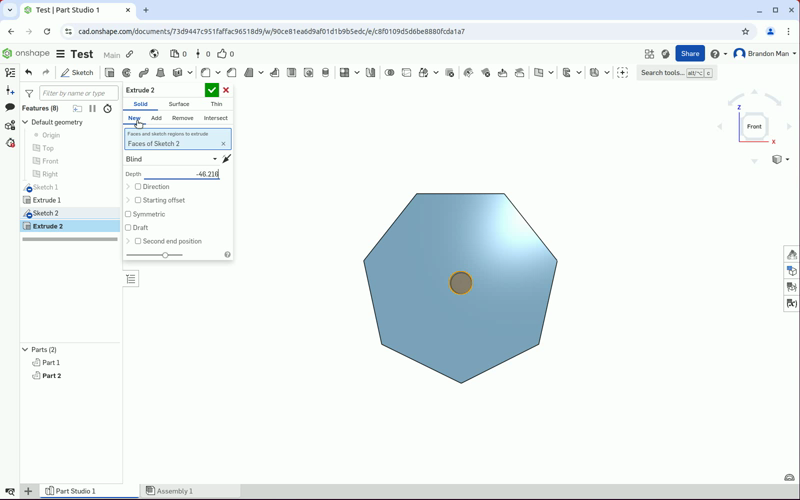
key(tab, 3)
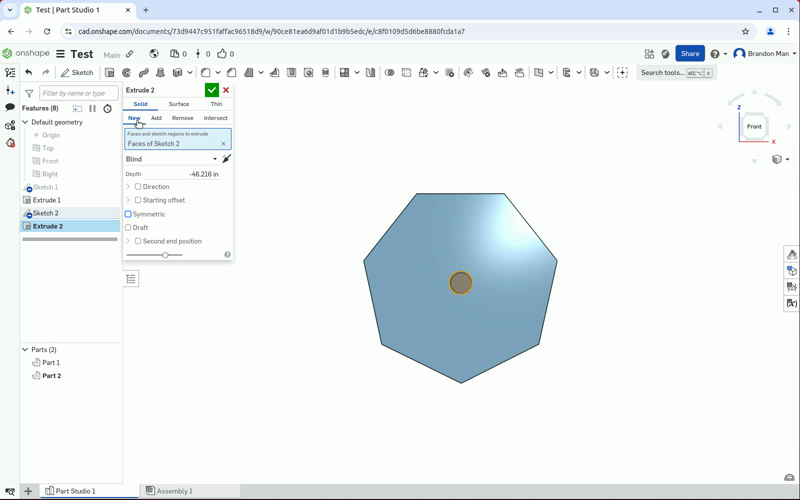
key(space)
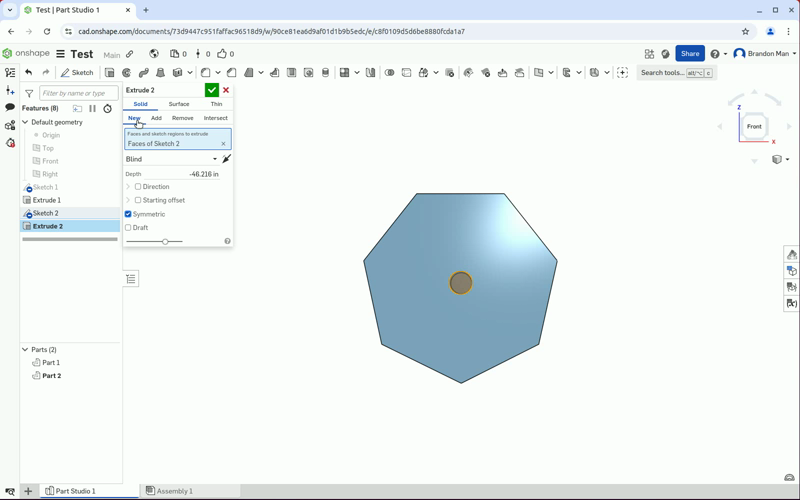
key(enter)
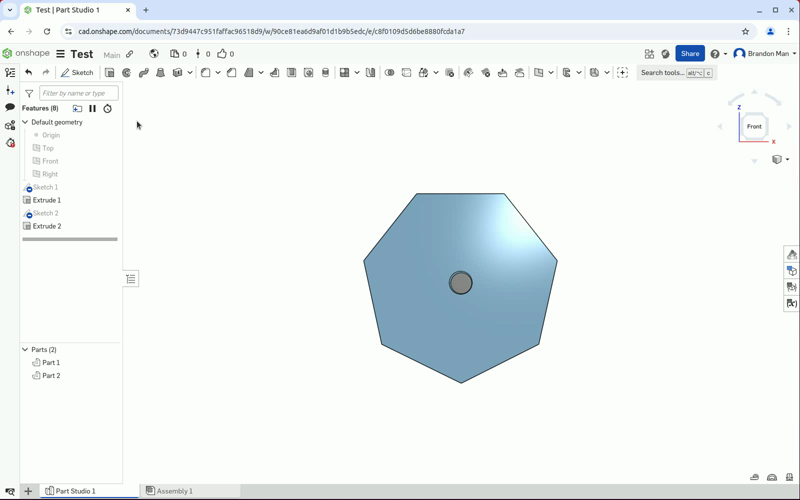
key(shift+h)
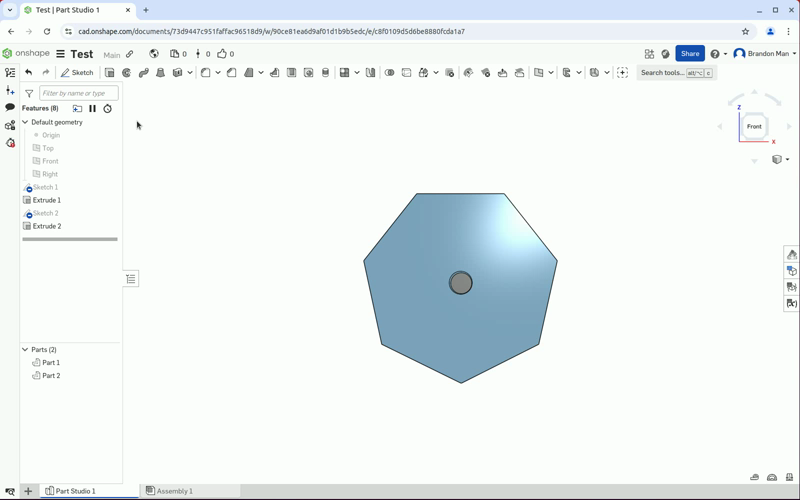
key(shift+h)
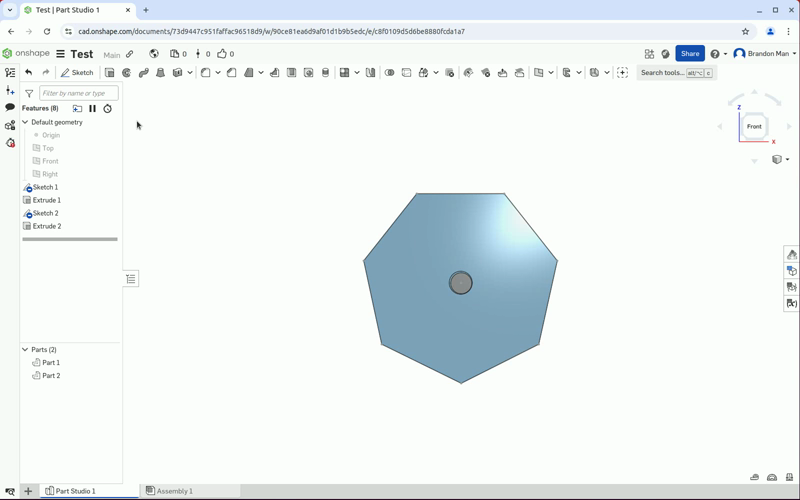
key(shift+7)
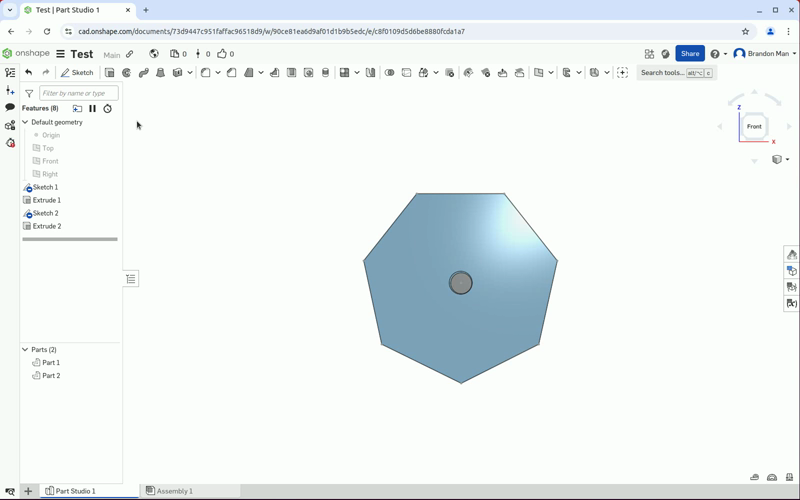
key(left, 2)
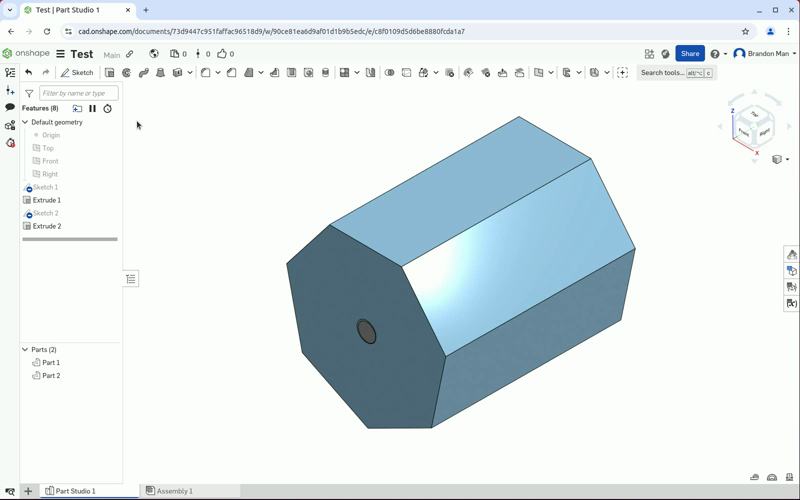
key(down, 2)
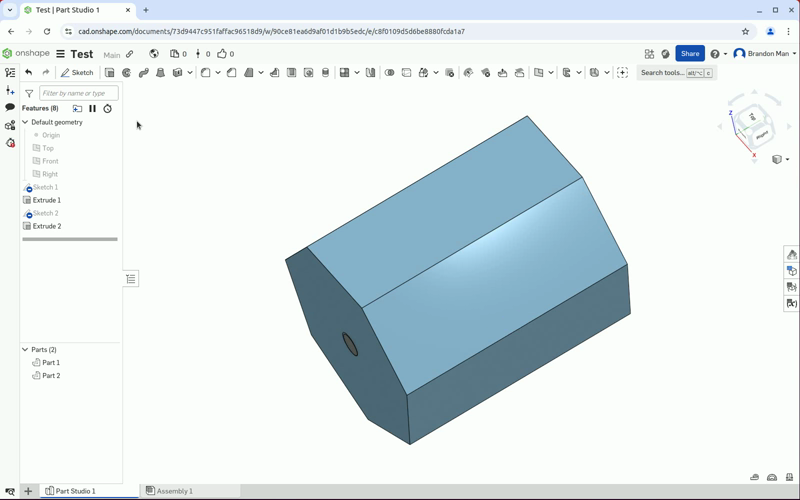
key(up, 2)
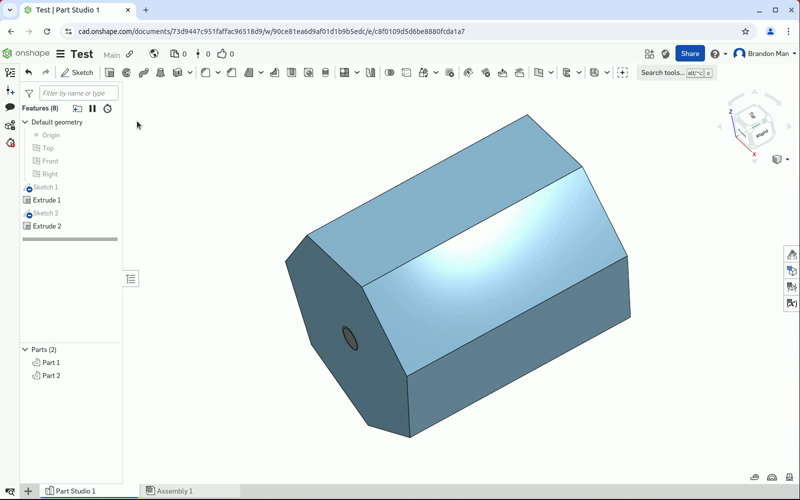
key(right, 2)
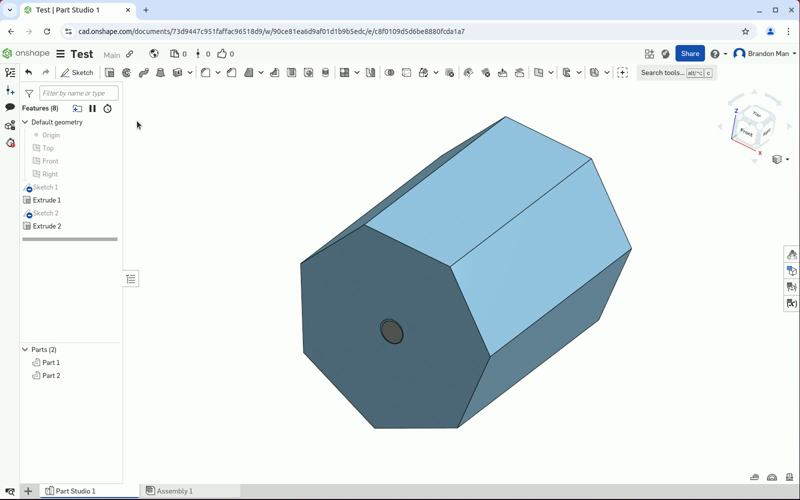
mouse_move(73, 189)
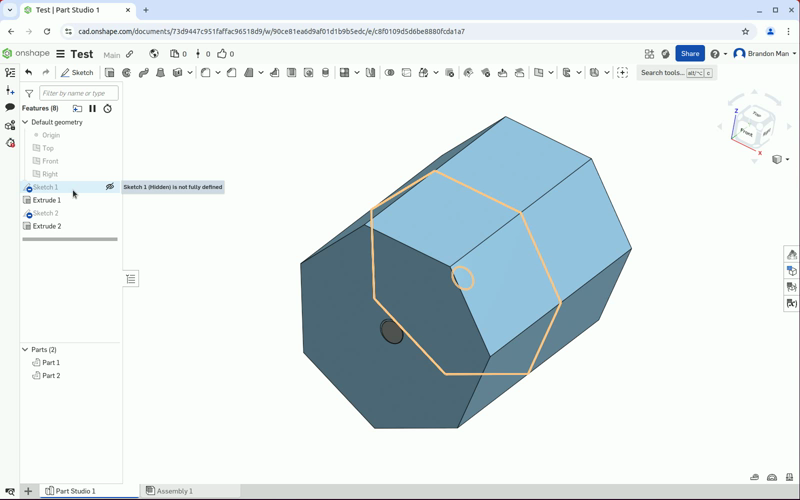
click(73, 189)